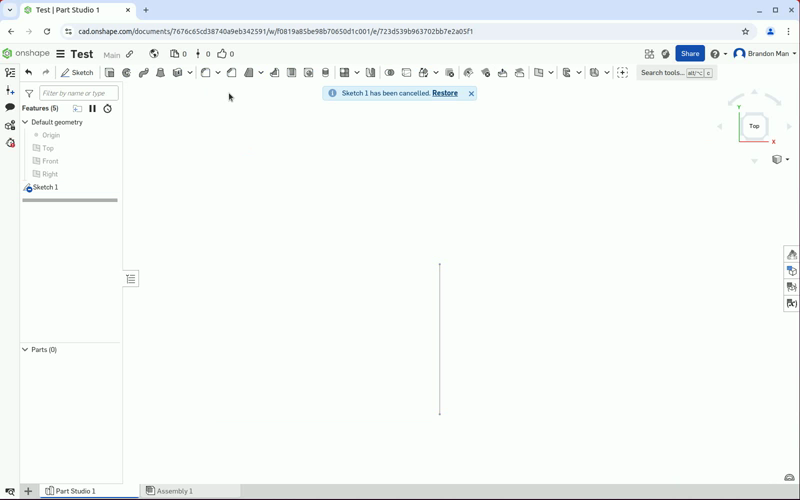
key(shift+h)
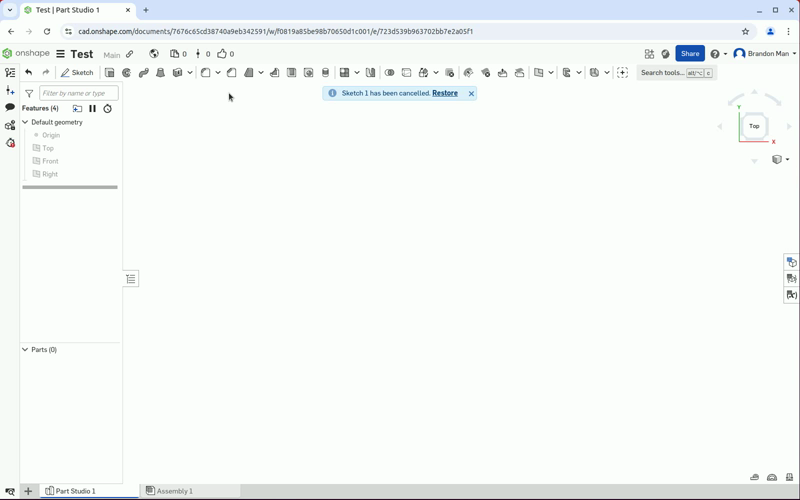
mouse_move(73, 352)
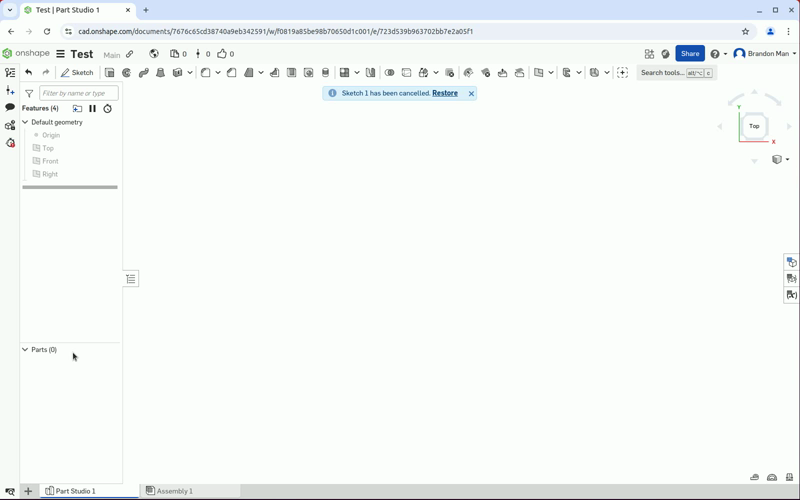
key(y)
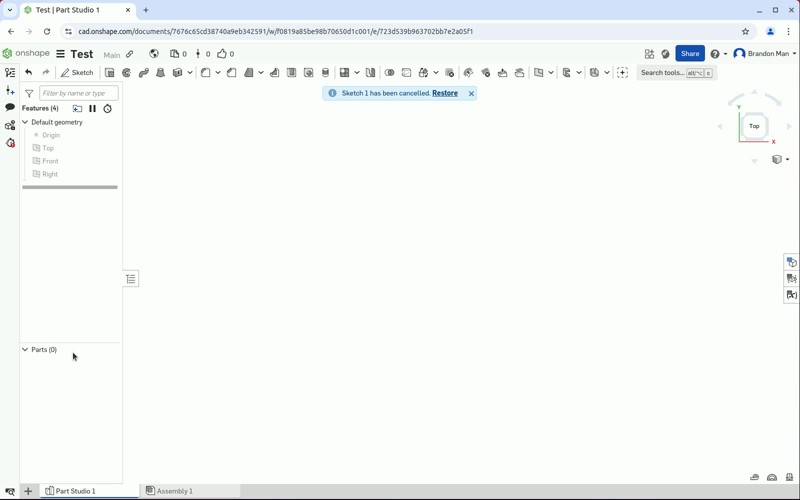
key(shift+p)
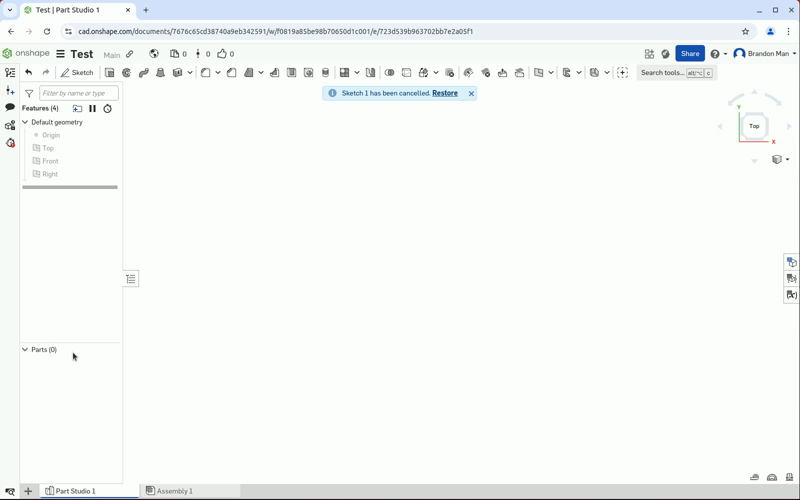
key(space)
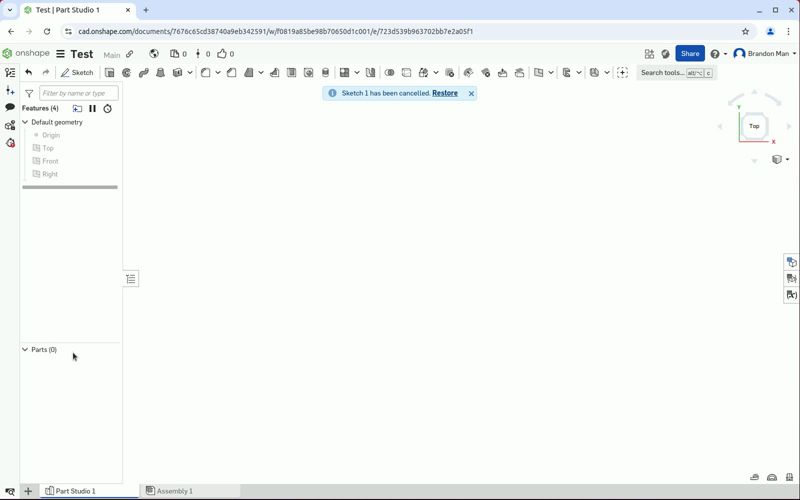
key_down(shift)
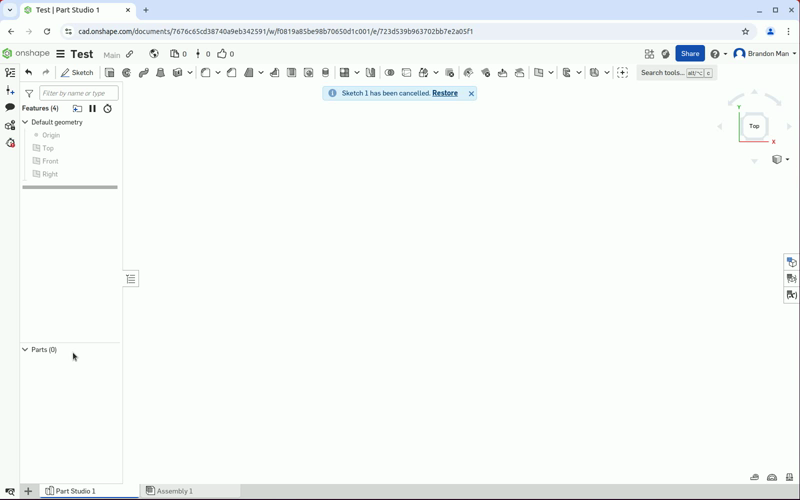
key(up)
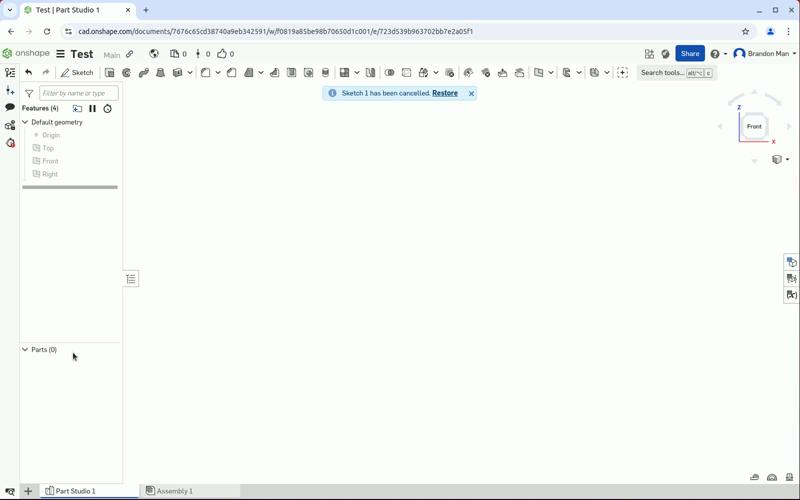
key_up(shift)
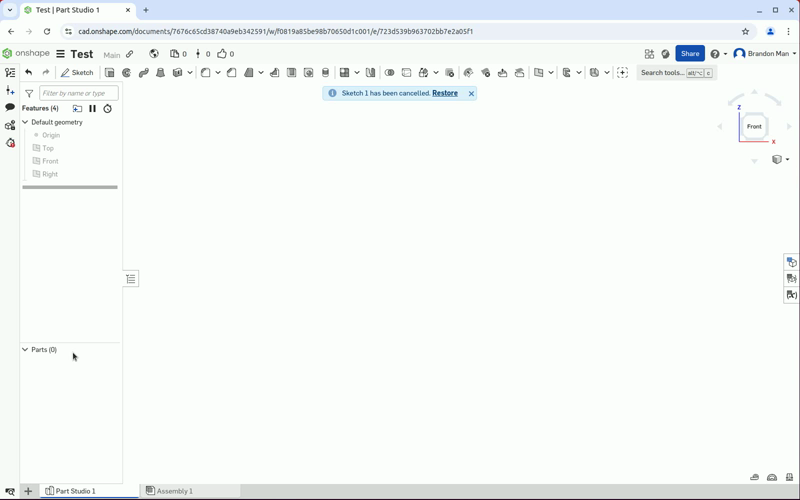
mouse_move(73, 352)
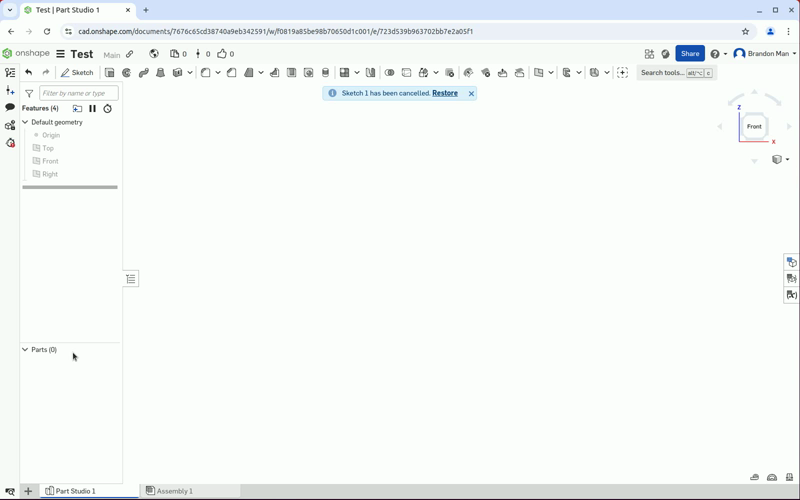
key(shift+y)
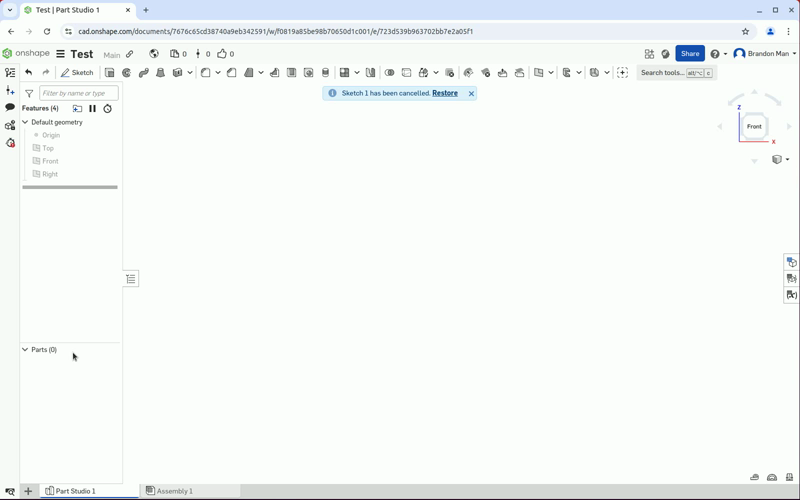
key(shift+s)
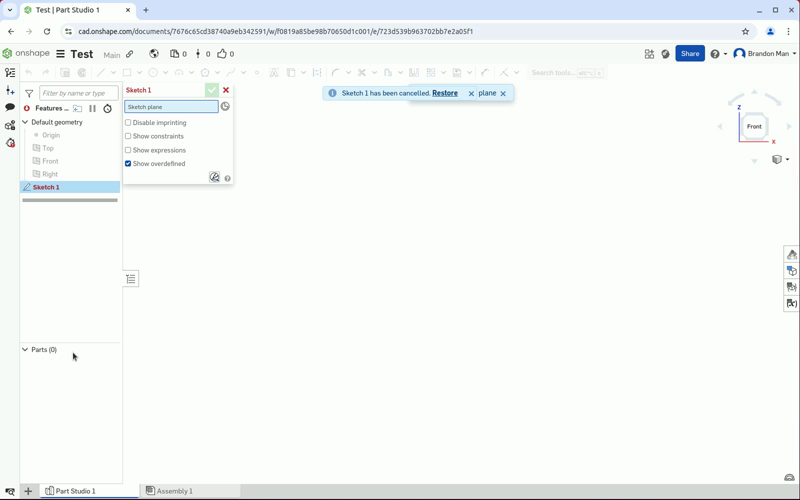
mouse_move(73, 163)
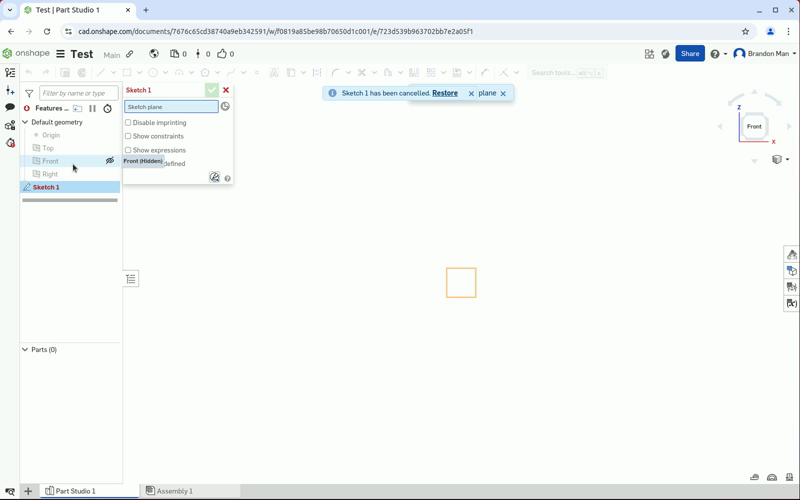
click(73, 163)
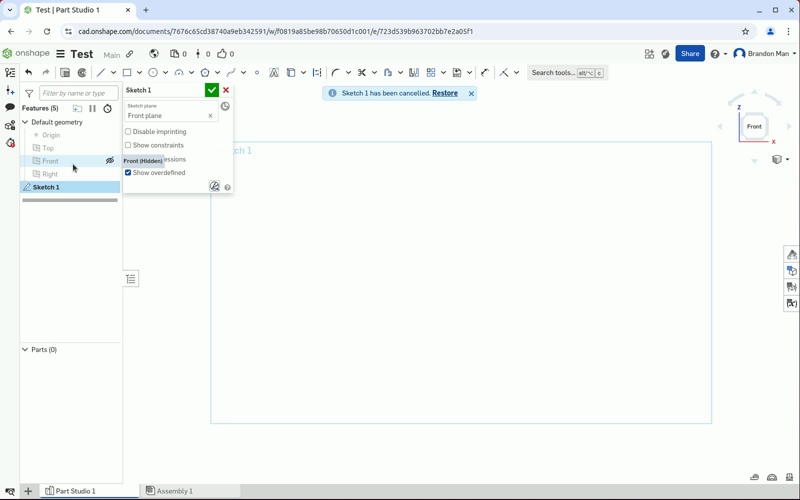
mouse_move(73, 352)
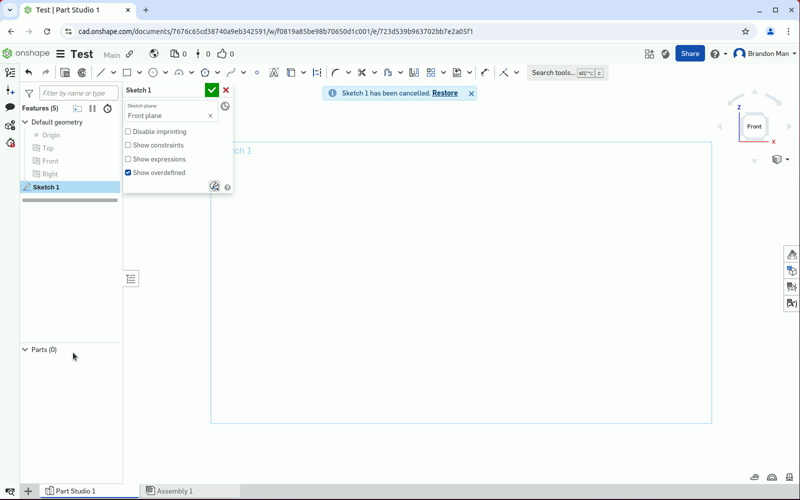
key(y)
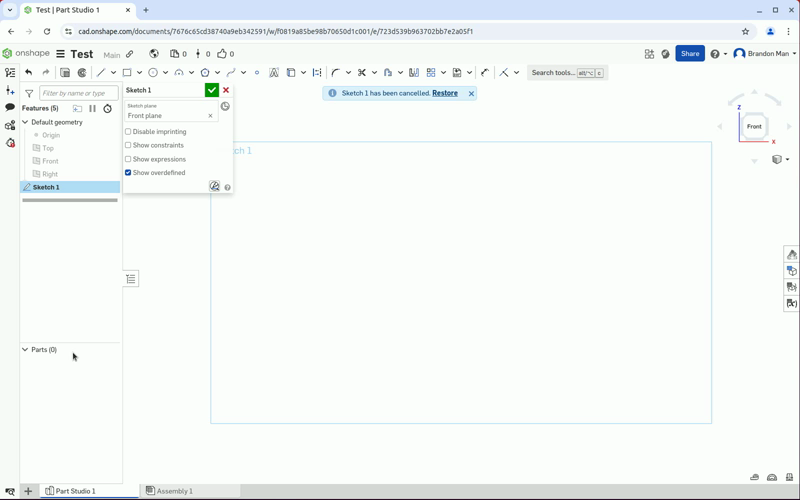
key(c)
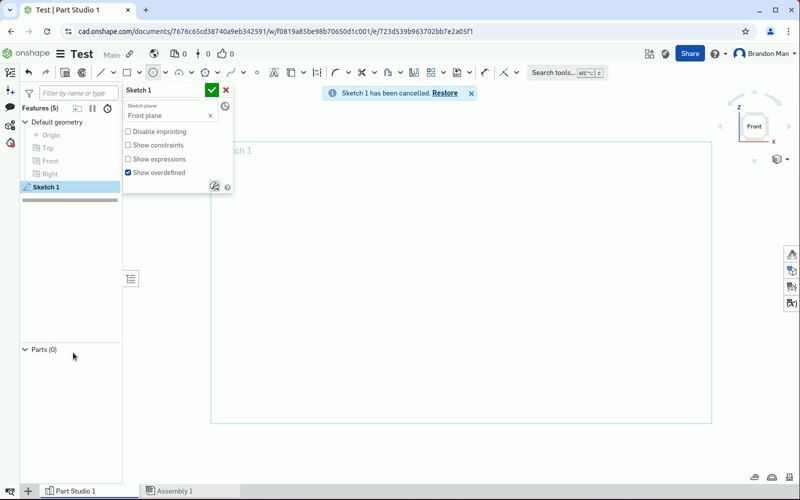
key_down(shift)
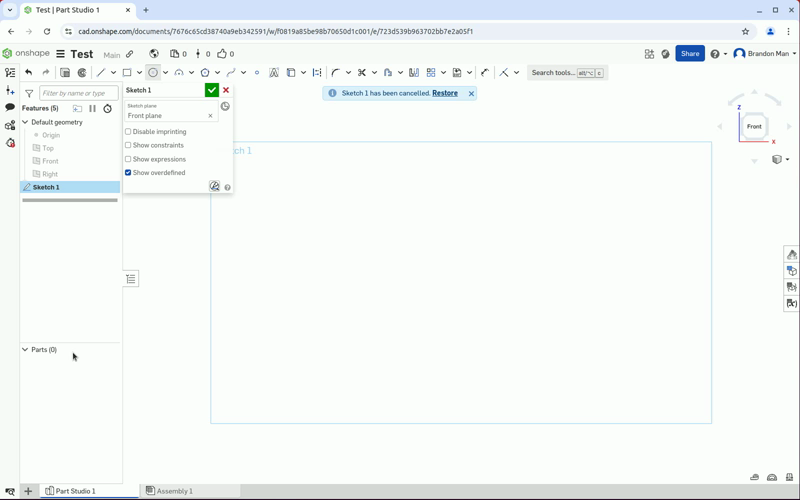
mouse_move(461, 282)
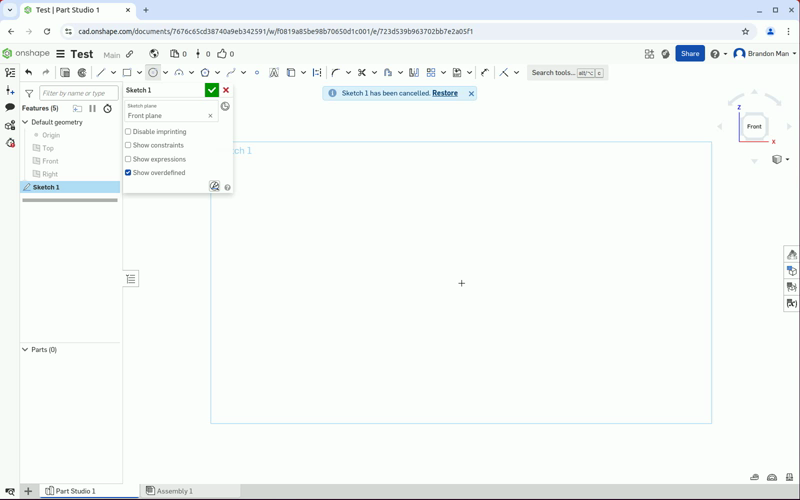
click(461, 282)
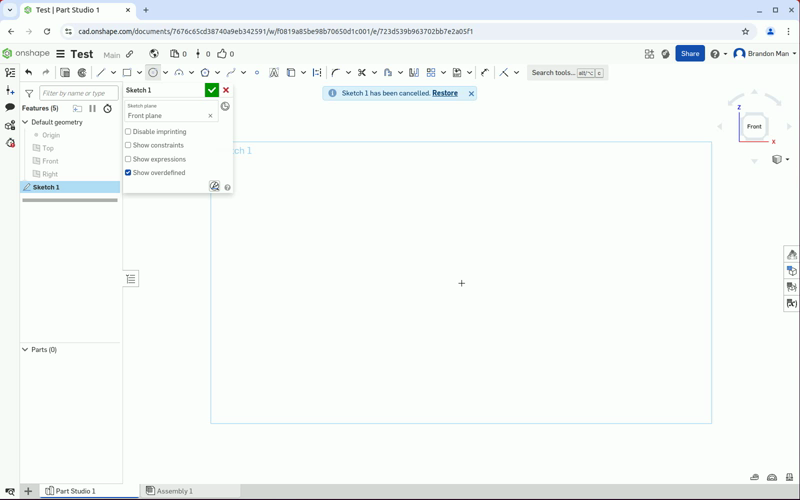
key_up(shift)
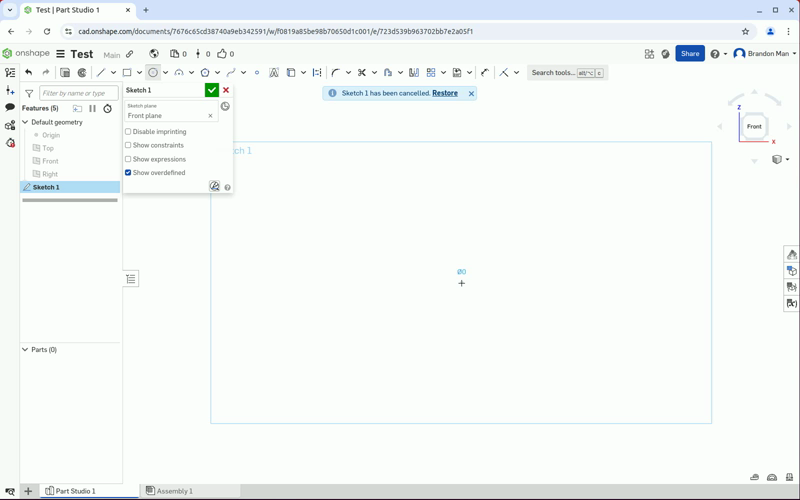
mouse_move(507, 282)
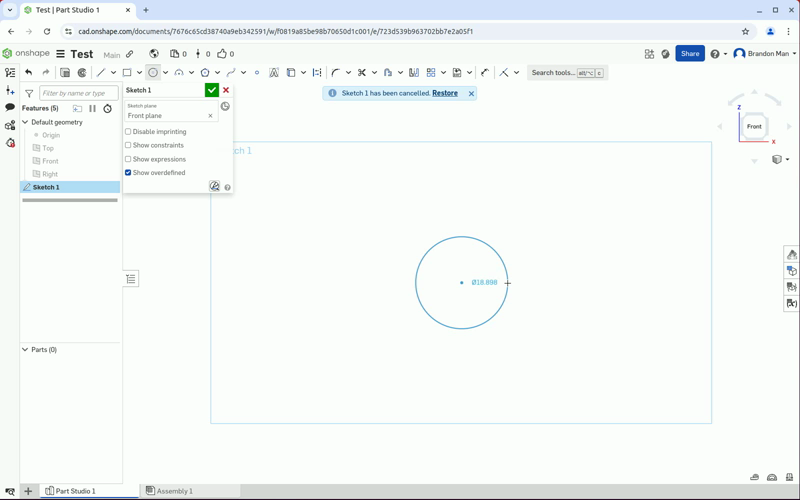
click(507, 282)
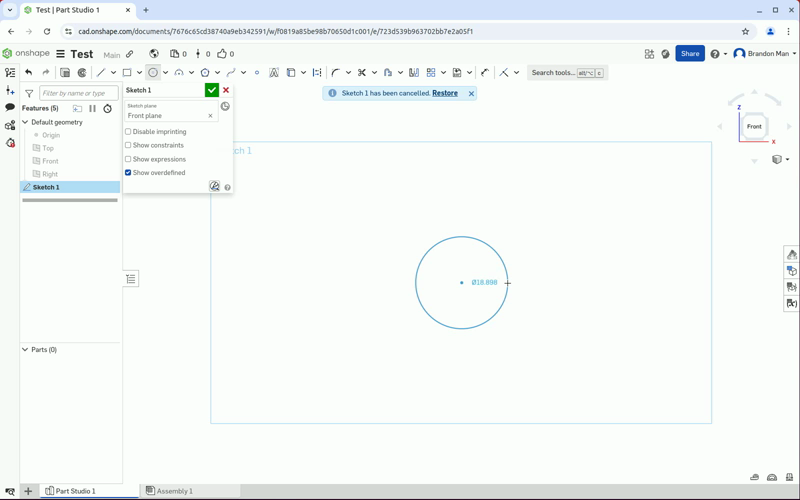
key(esc)
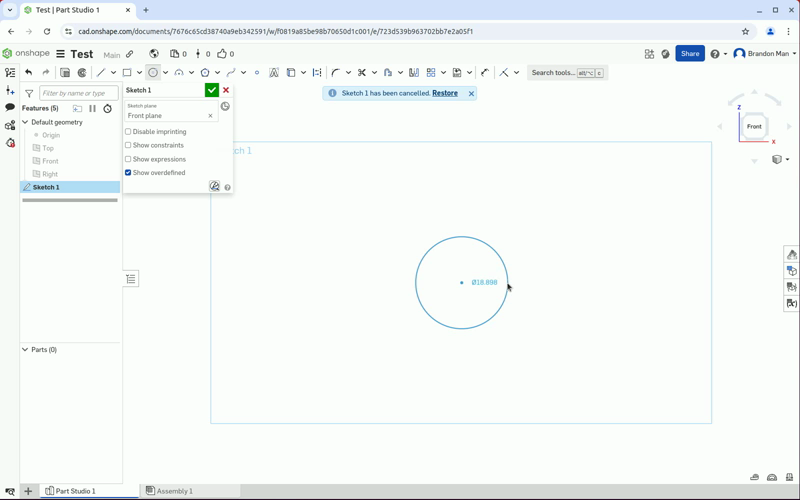
key(c)
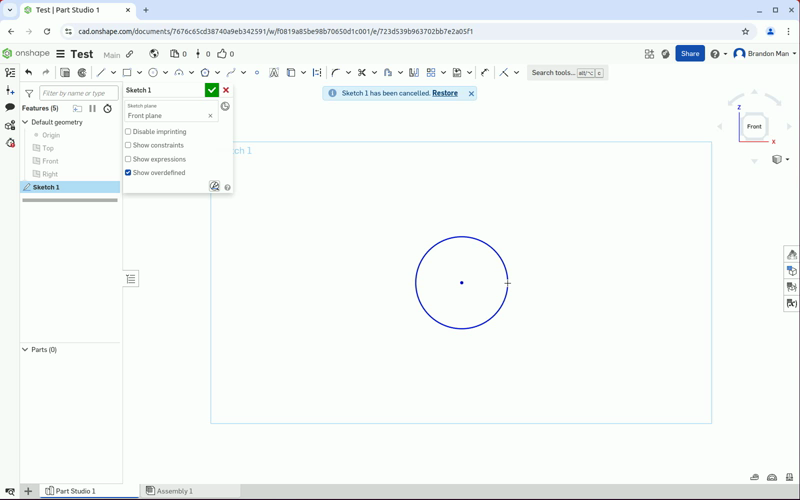
key_down(shift)
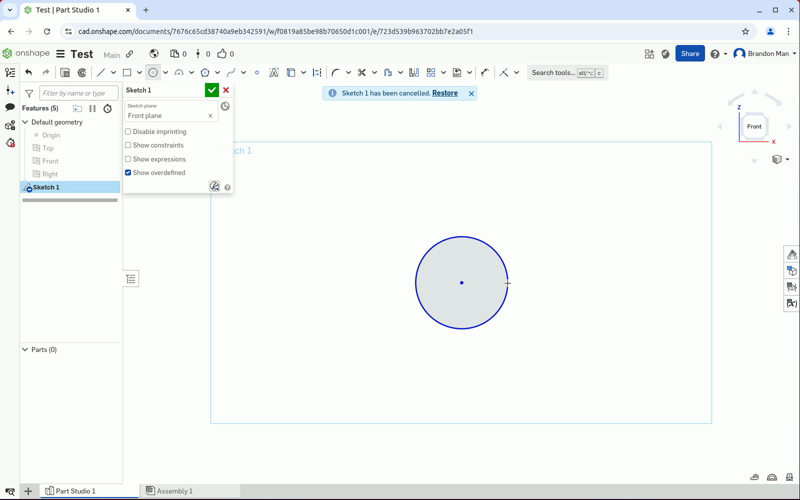
mouse_move(461, 282)
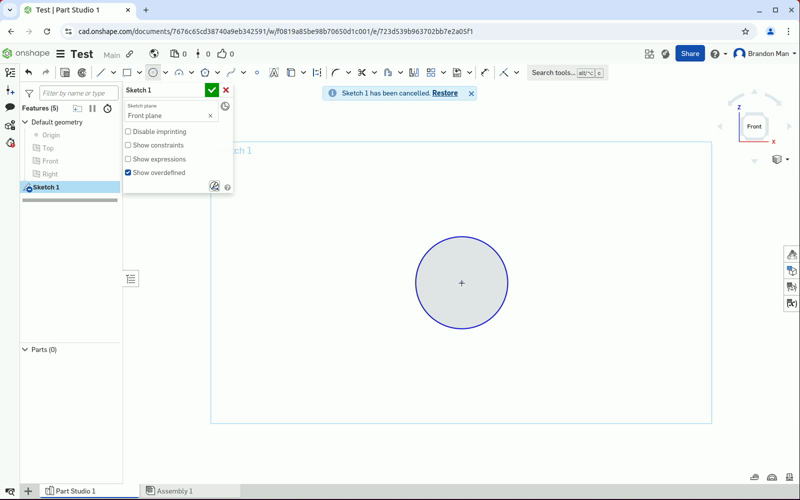
click(461, 282)
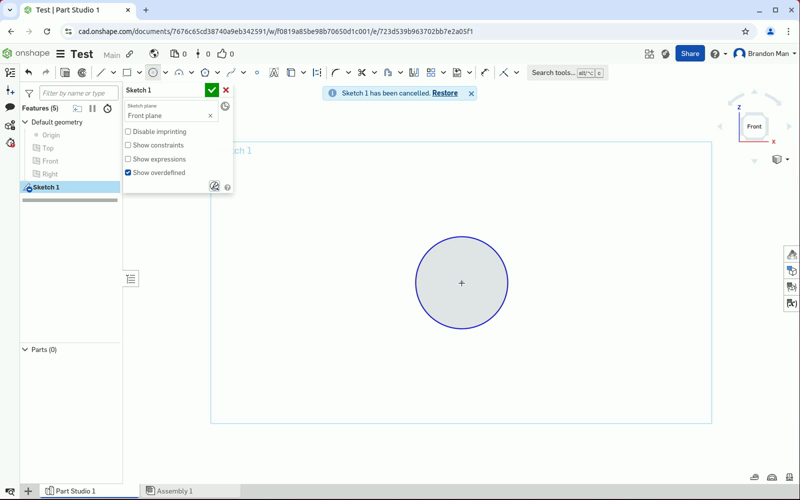
key_up(shift)
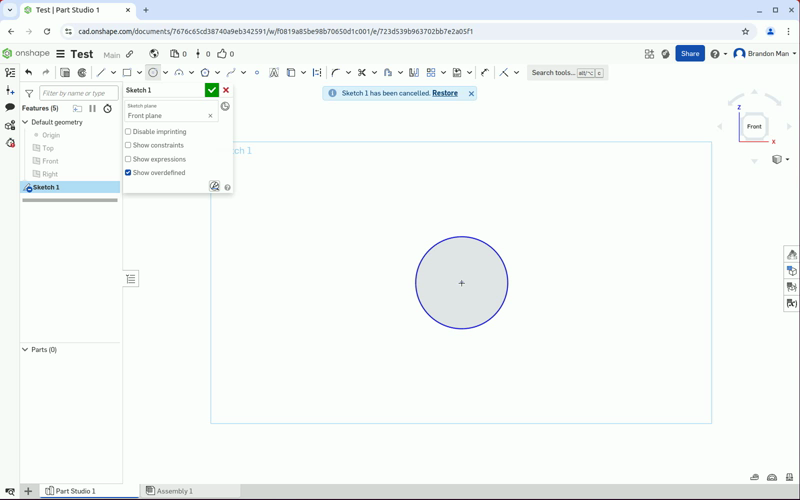
mouse_move(496, 282)
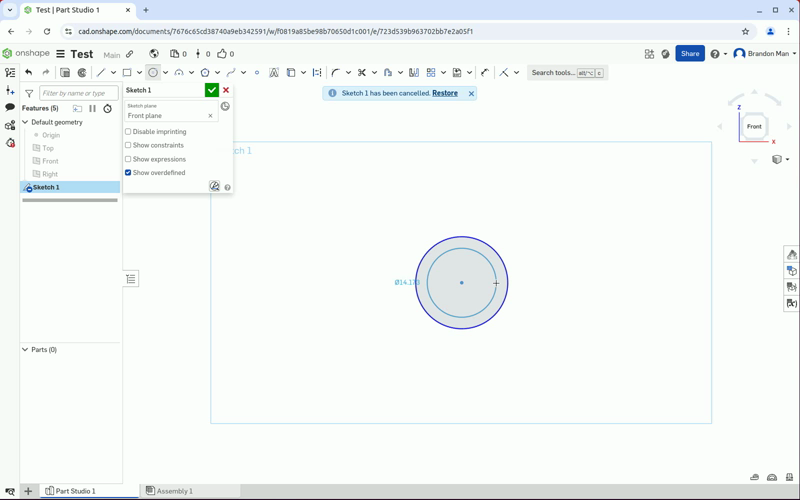
click(496, 282)
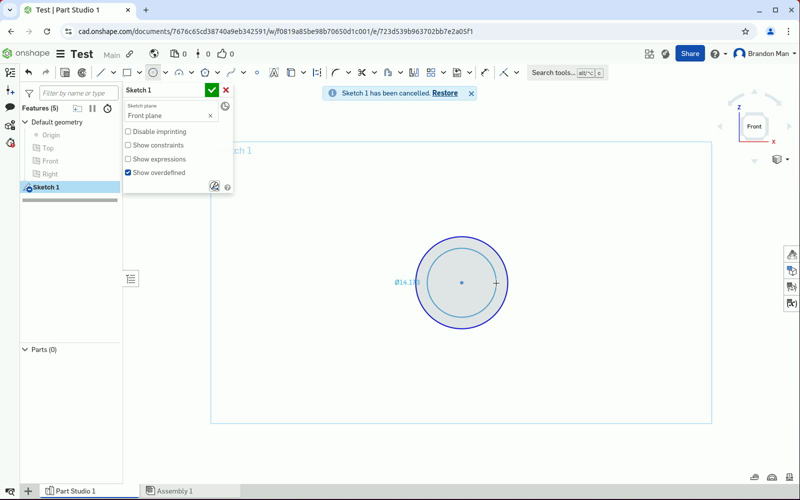
key(esc)
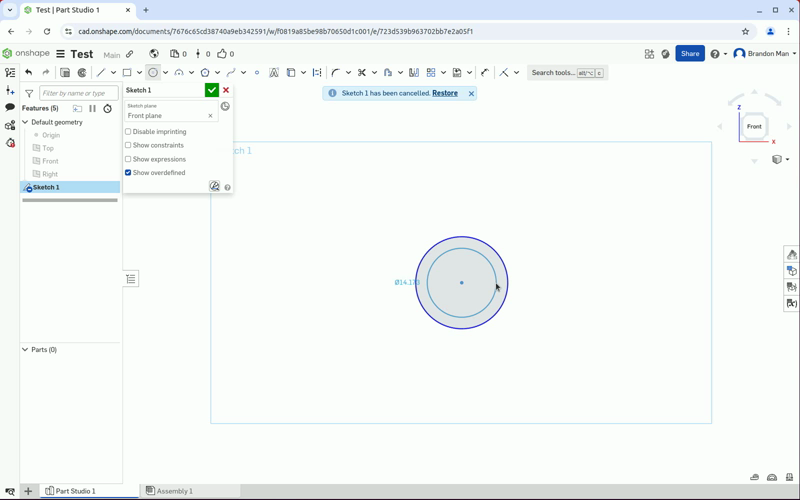
mouse_move(495, 300)
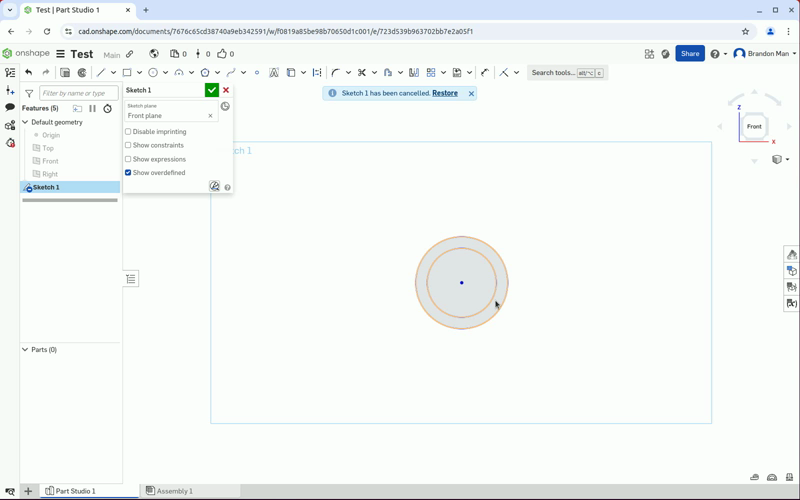
click(495, 300)
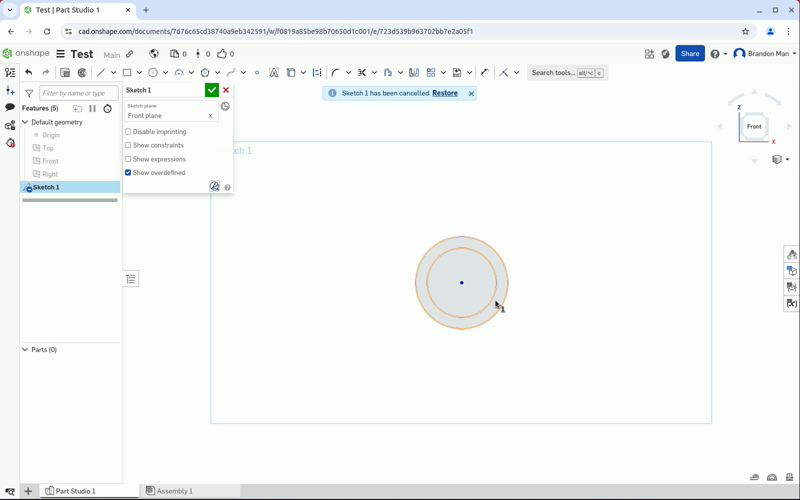
mouse_move(73, 352)
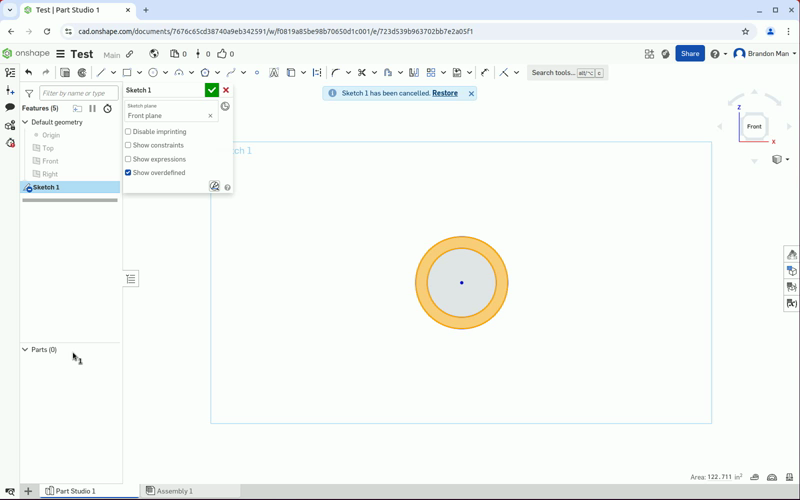
key(shift+y)
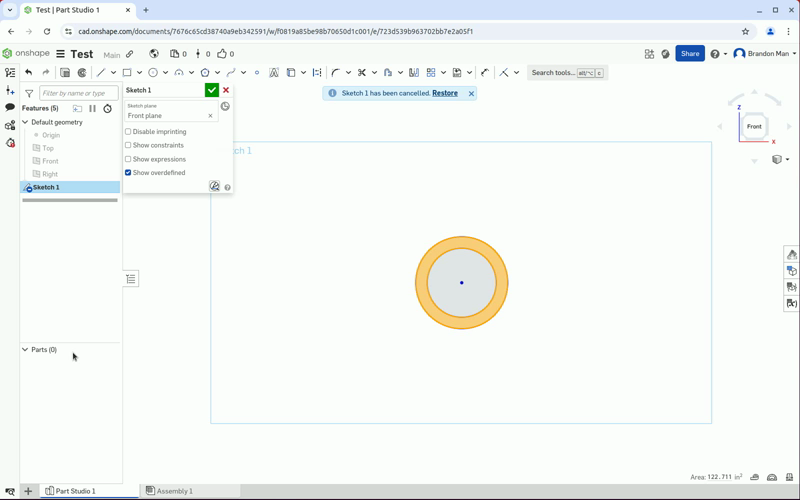
key(shift+e)
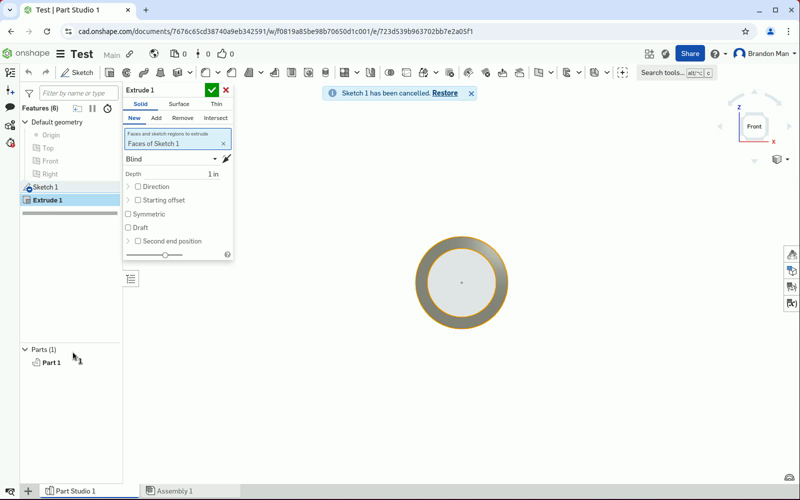
mouse_move(143, 106)
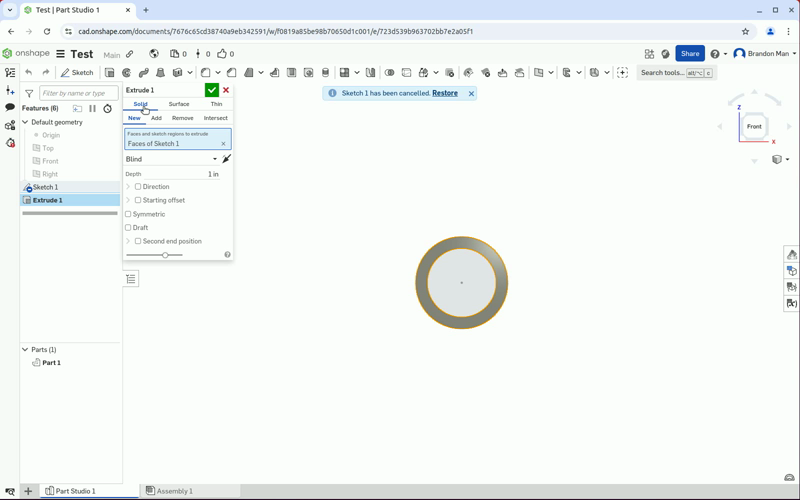
click(143, 106)
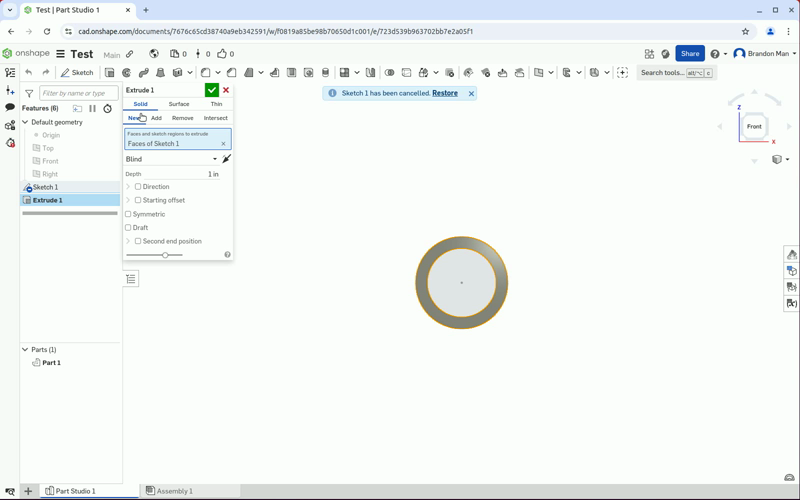
mouse_move(137, 120)
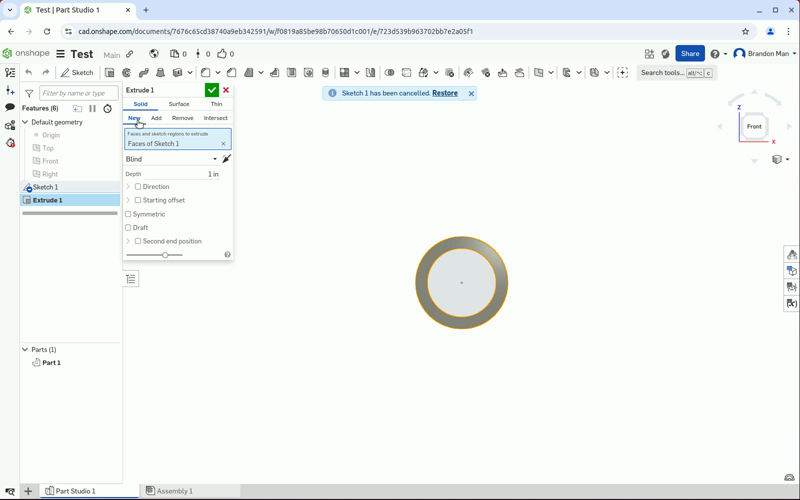
click(137, 120)
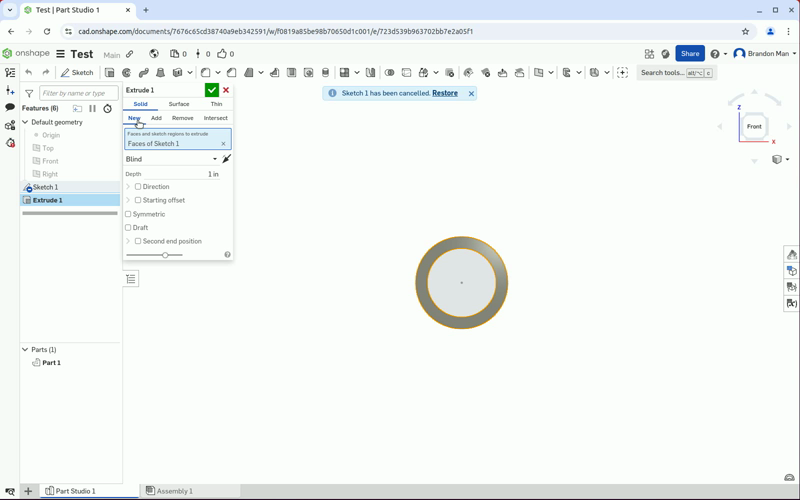
key(tab, 4)
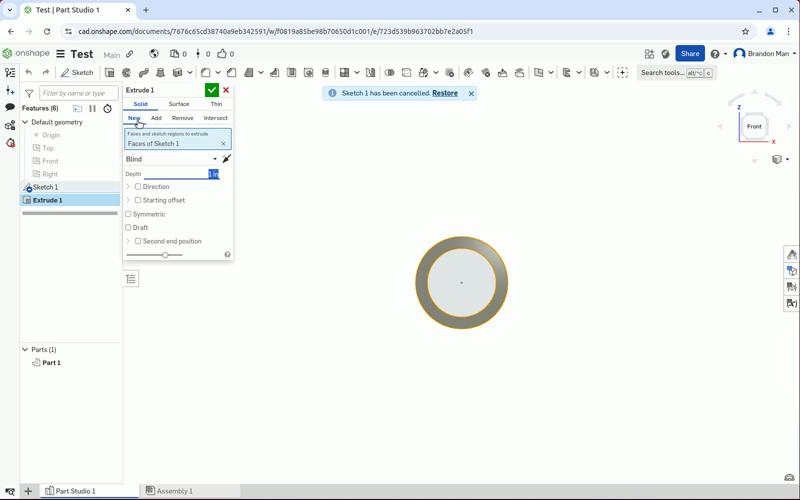
text(23.108)
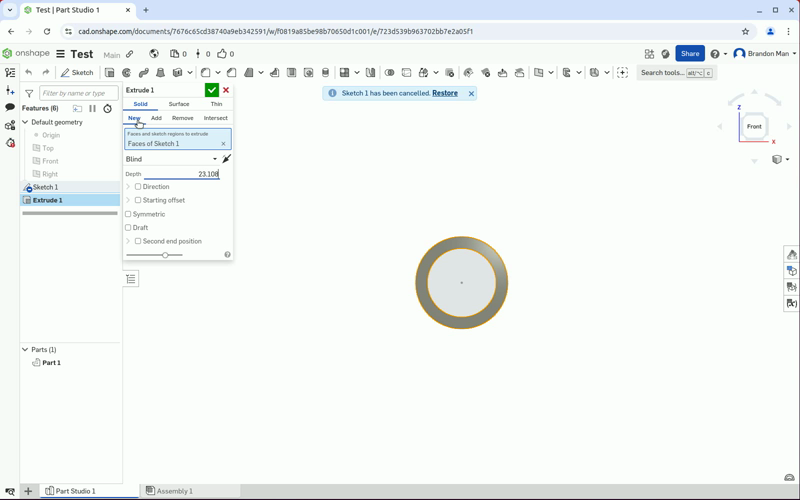
key(enter)
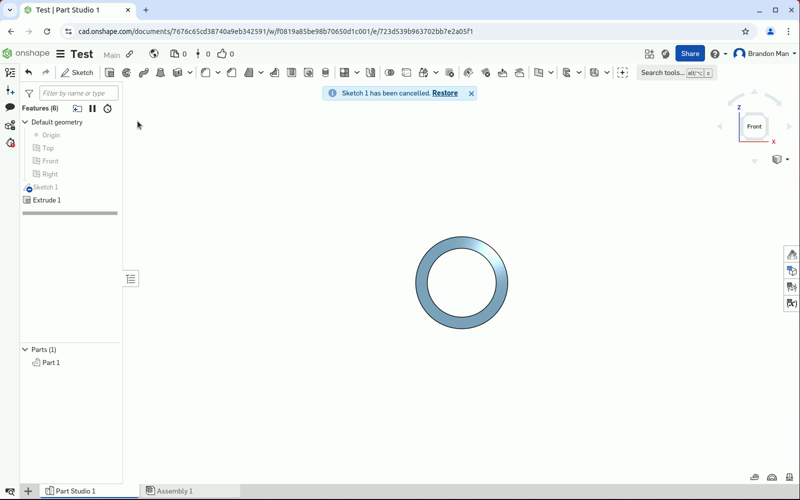
key(shift+h)
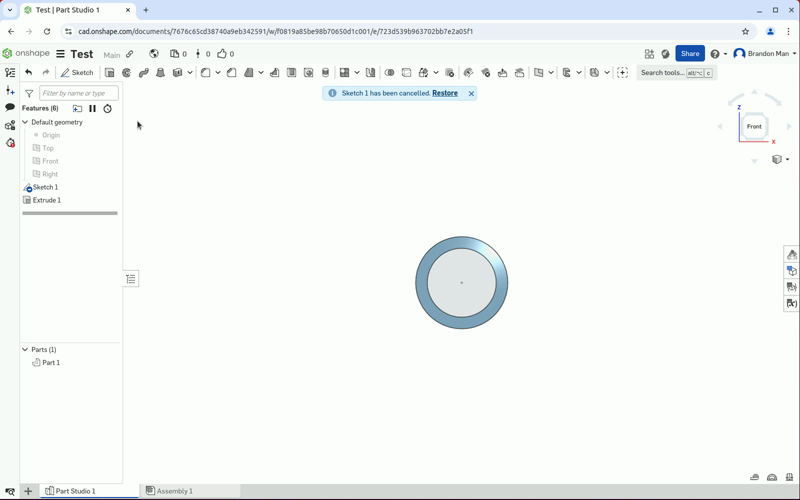
key(shift+h)
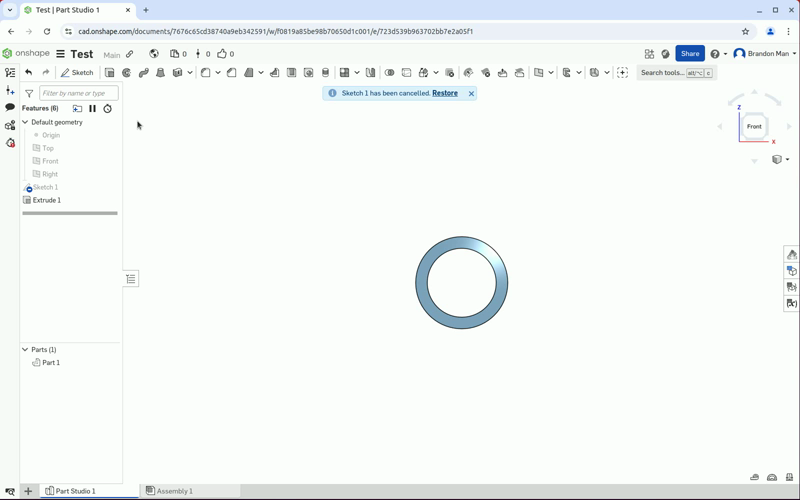
mouse_move(73, 189)
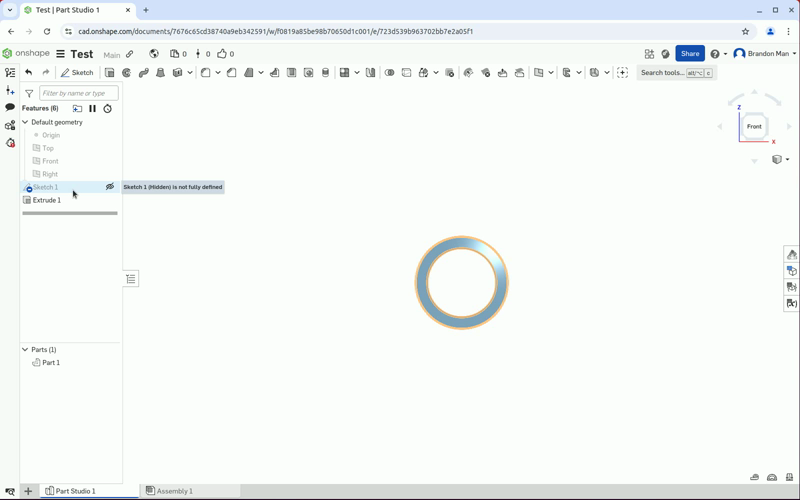
click(73, 189)
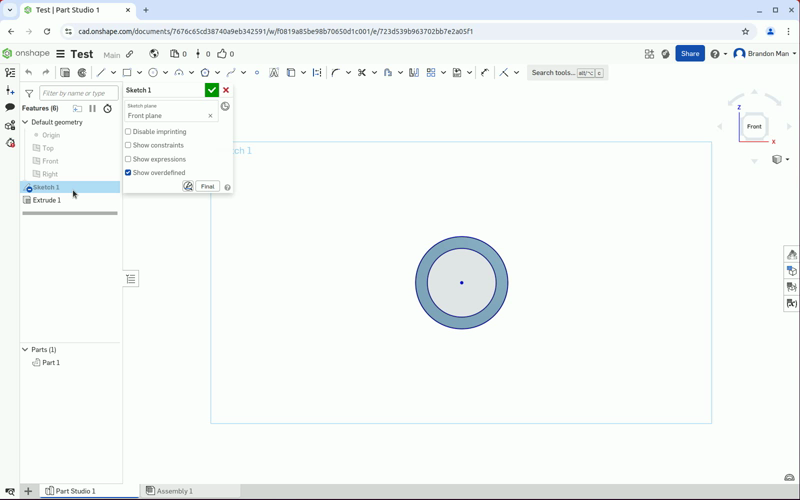
mouse_move(229, 92)
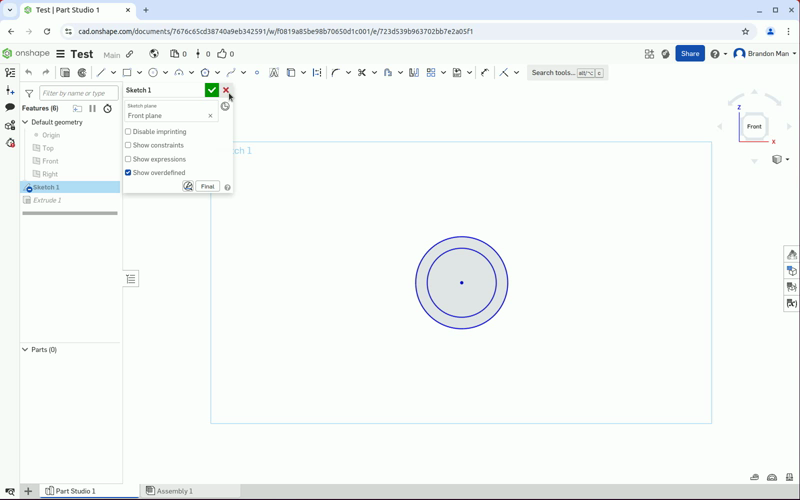
click(229, 92)
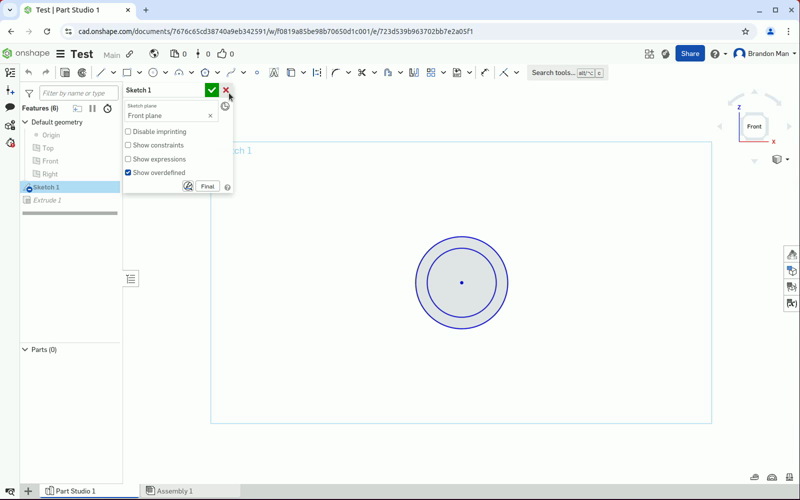
key(shift+s)
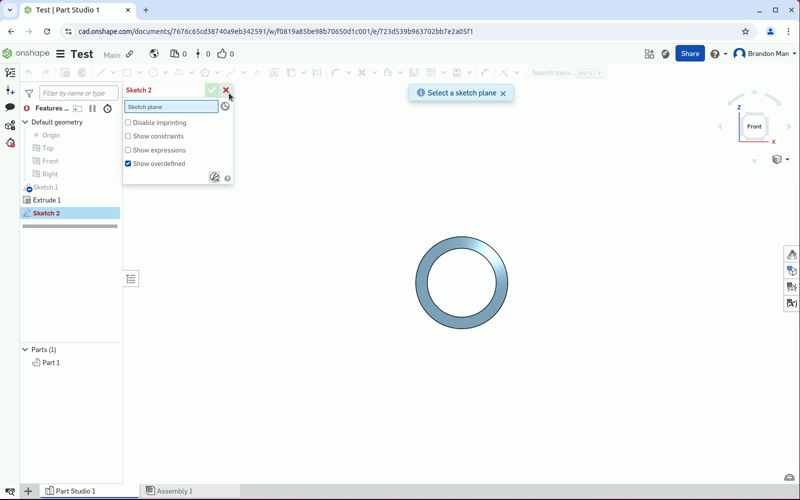
mouse_move(73, 163)
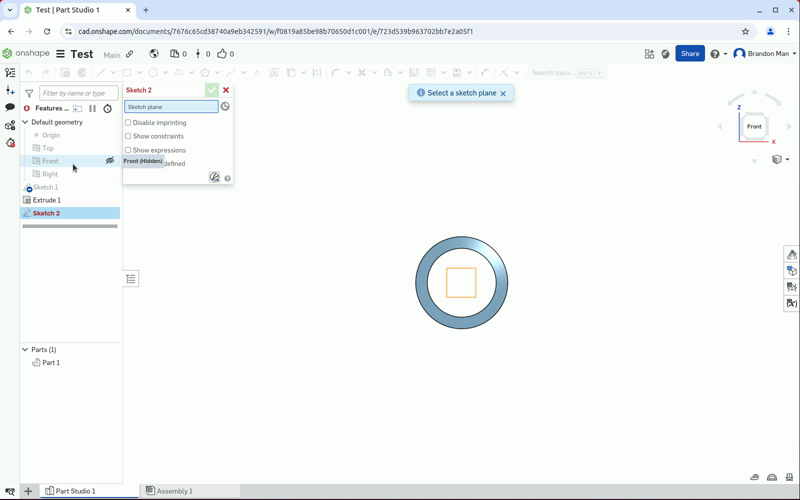
click(73, 163)
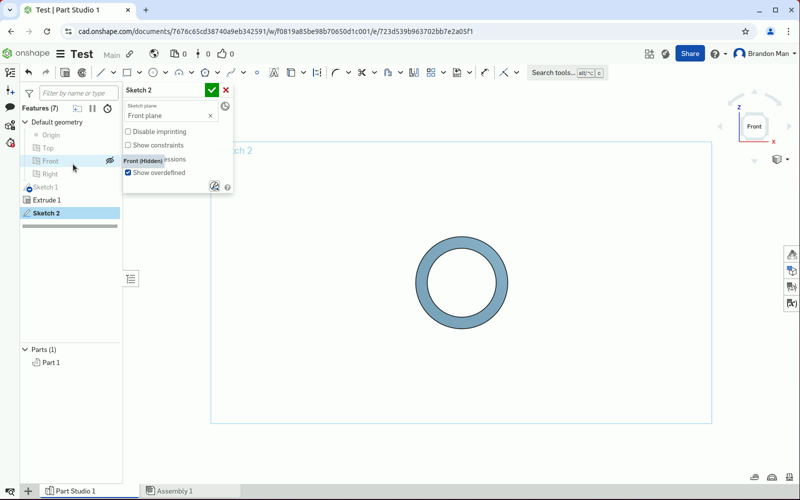
mouse_move(73, 352)
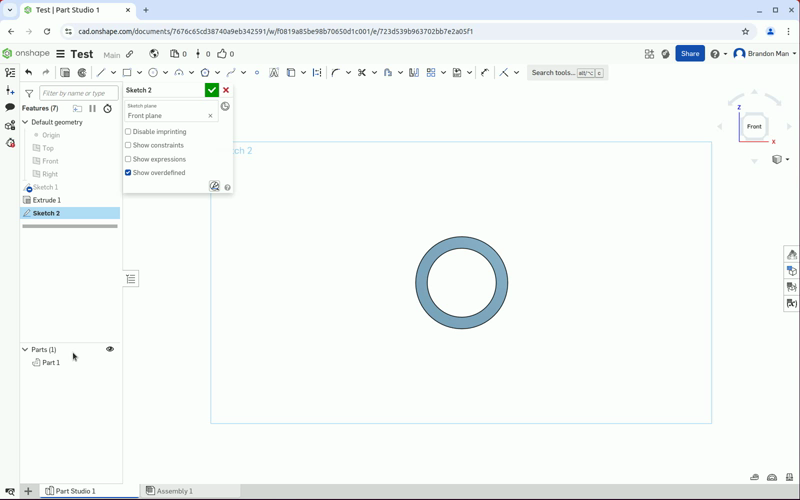
key(y)
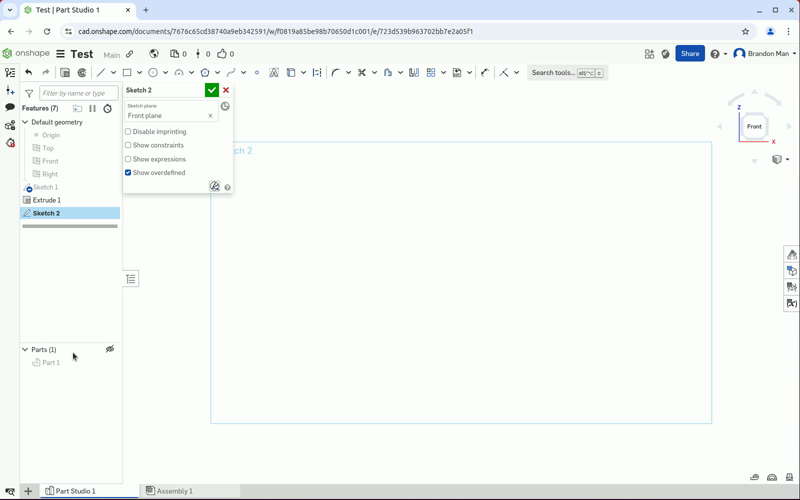
key(c)
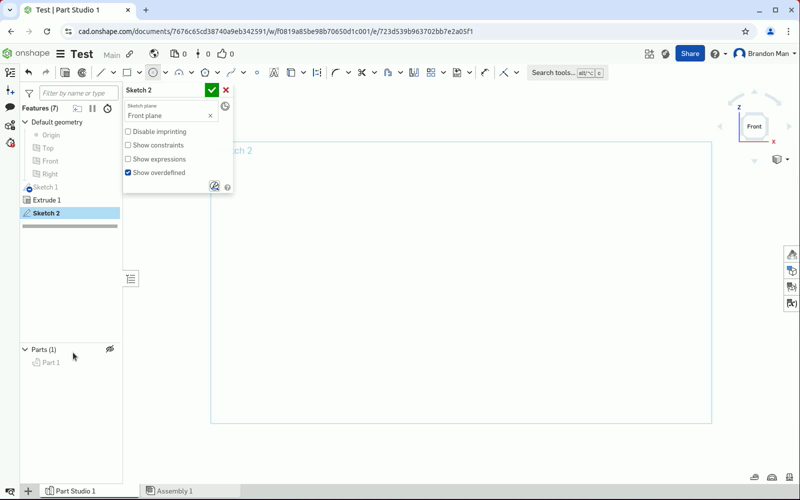
key_down(shift)
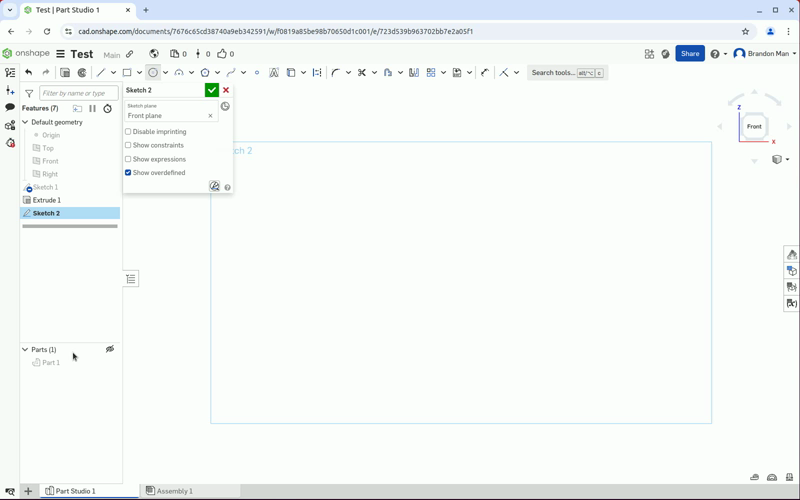
mouse_move(461, 282)
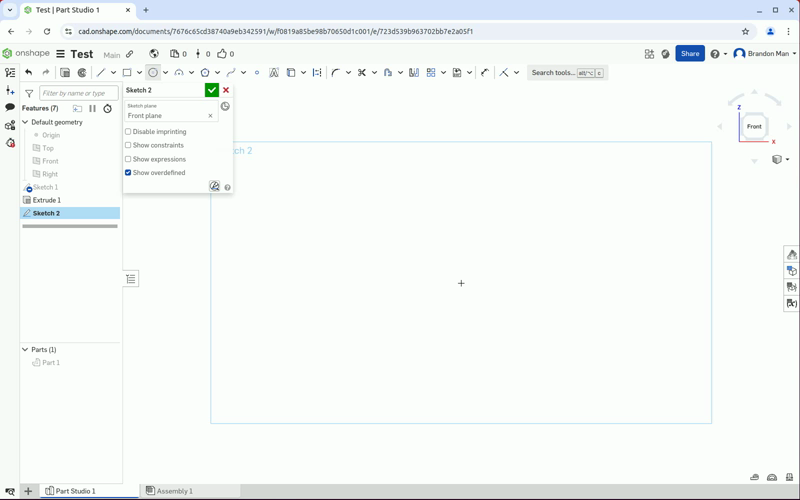
click(461, 282)
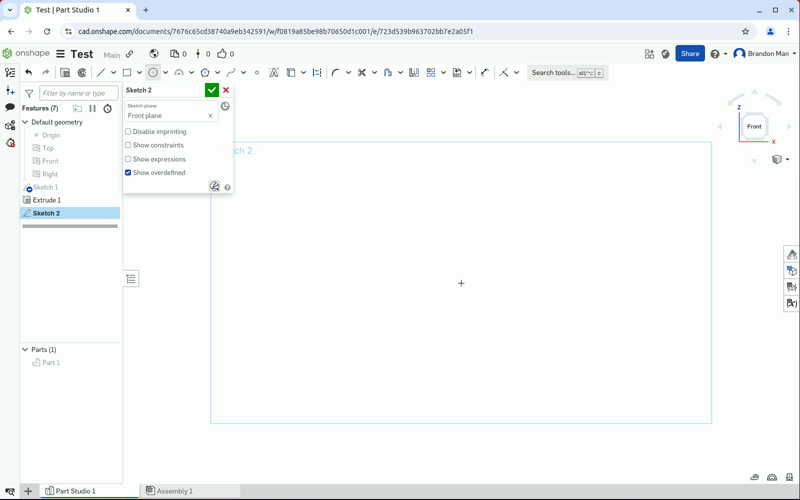
key_up(shift)
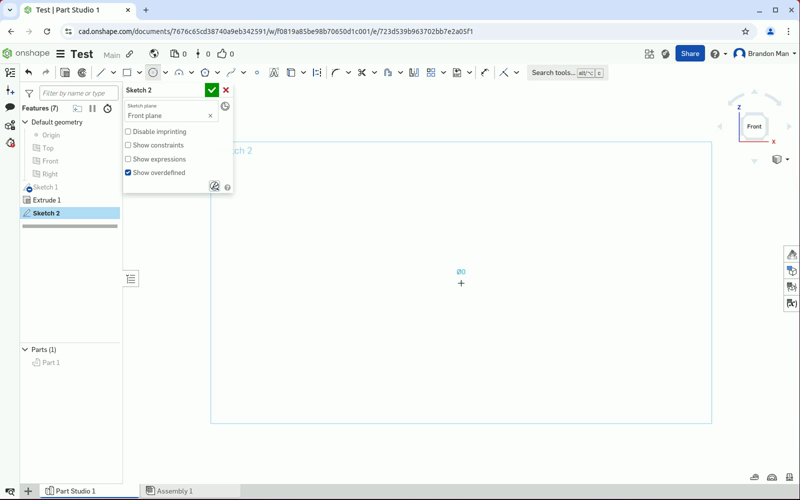
mouse_move(518, 282)
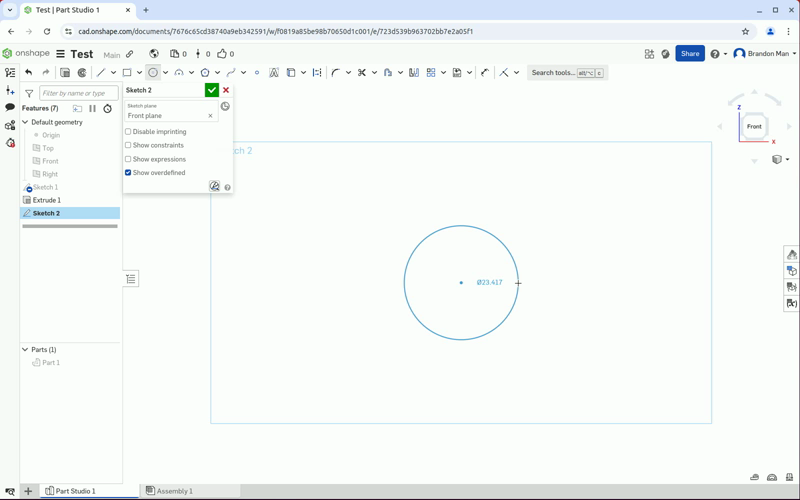
click(518, 282)
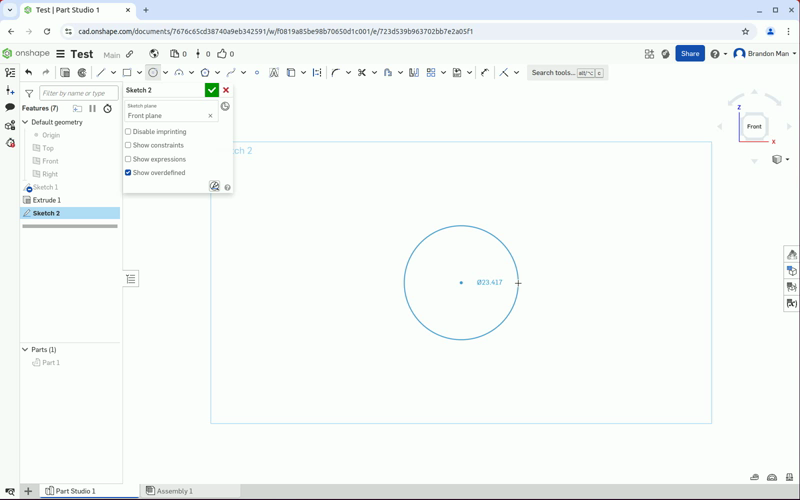
key(esc)
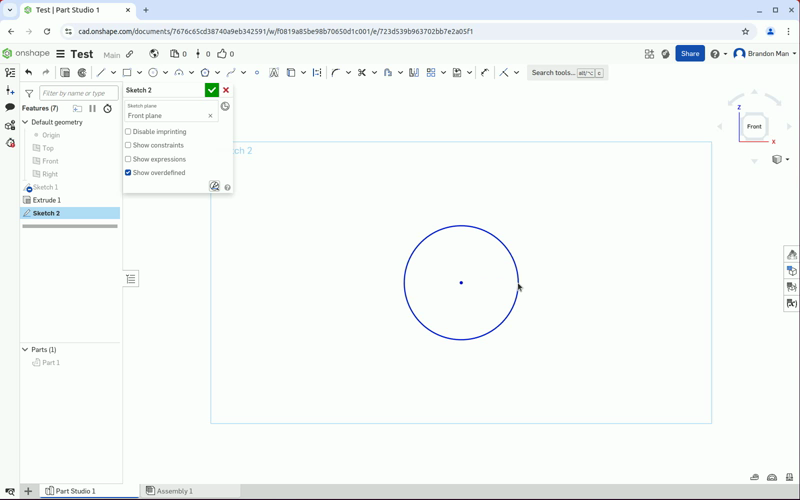
key(c)
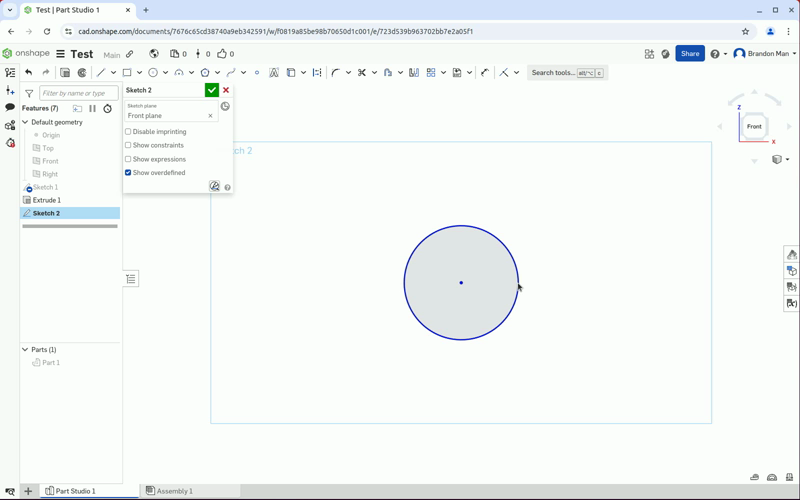
key_down(shift)
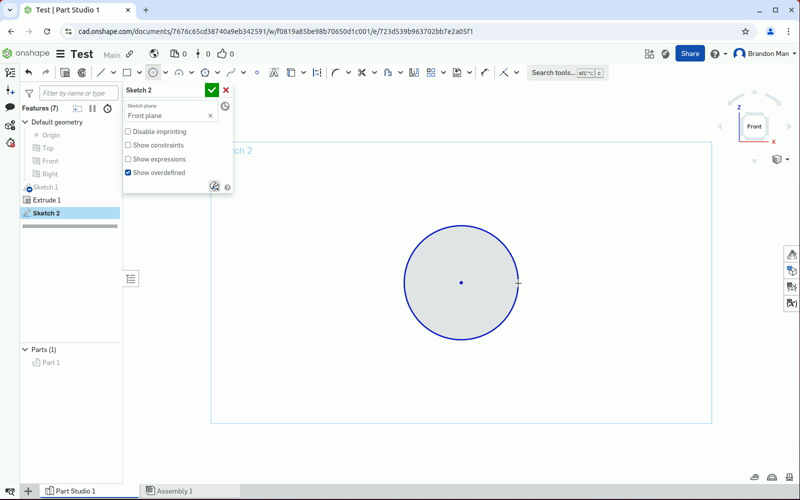
mouse_move(461, 282)
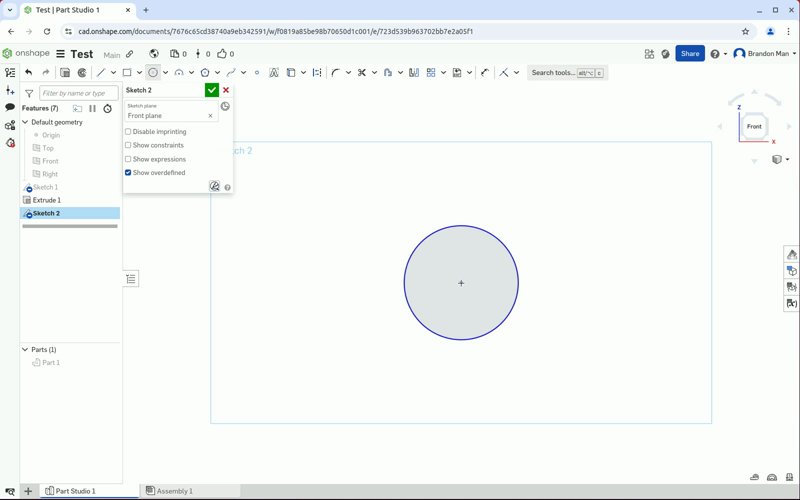
click(461, 282)
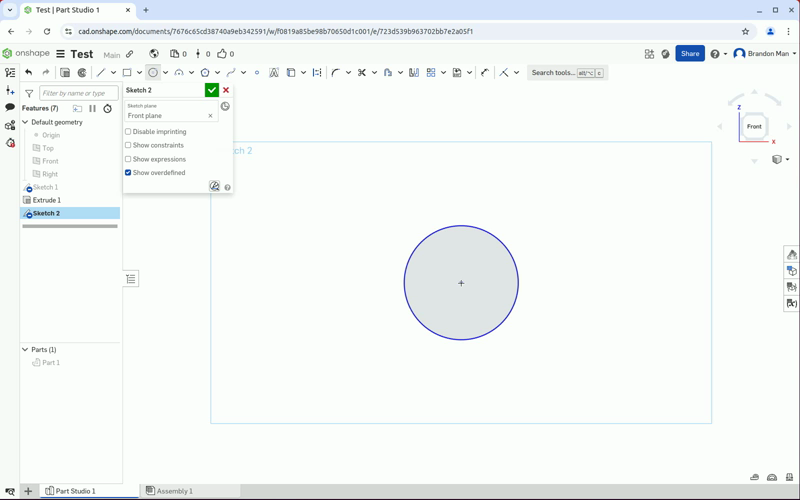
key_up(shift)
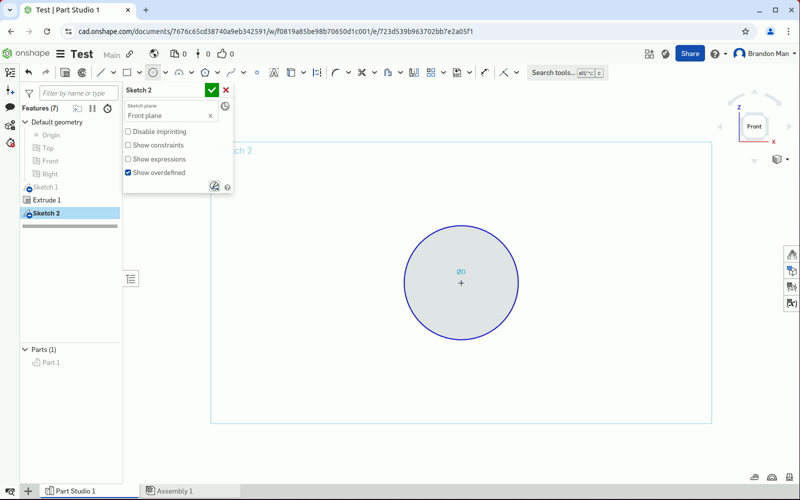
mouse_move(506, 282)
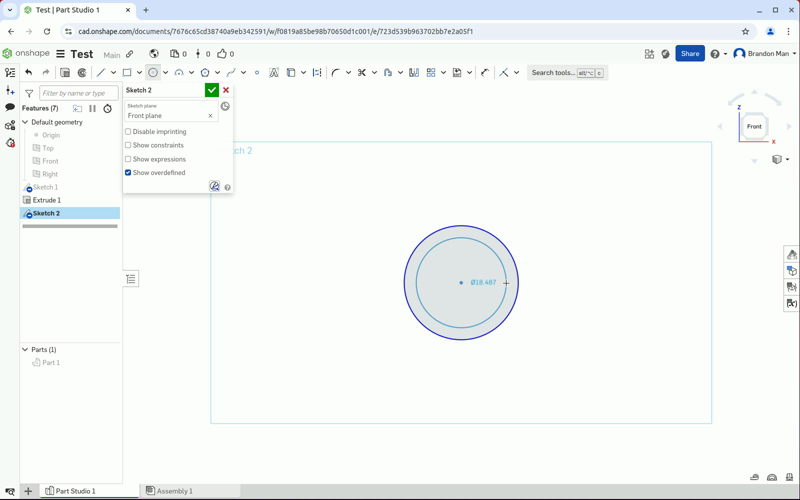
click(506, 282)
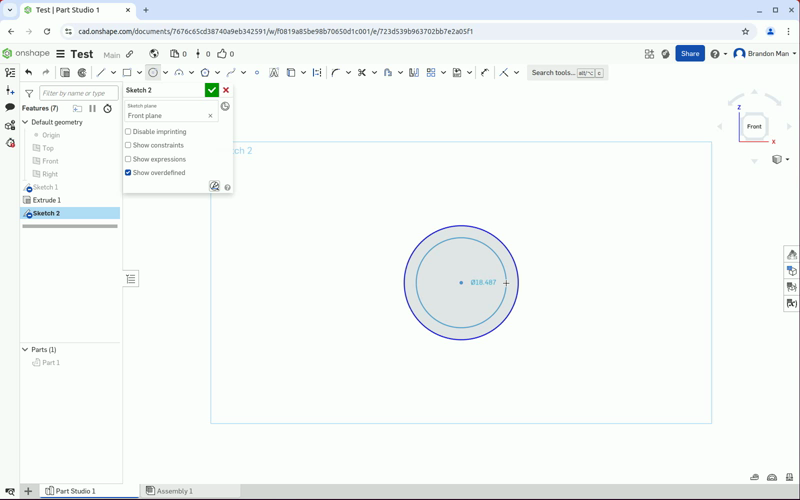
key(esc)
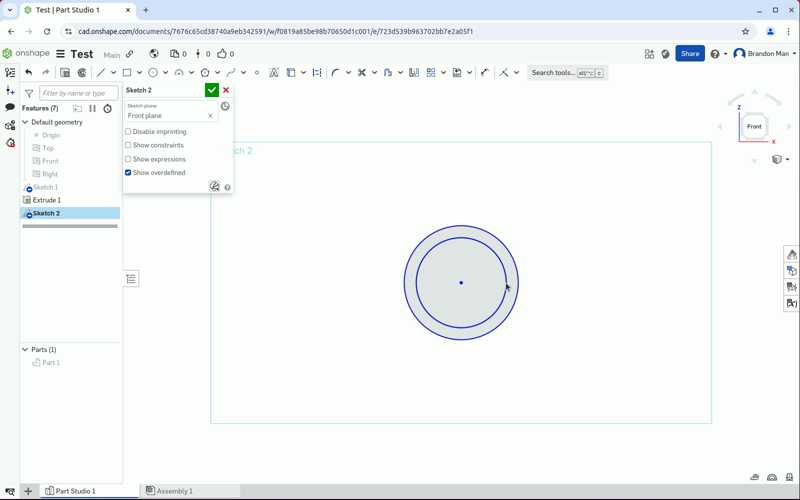
mouse_move(490, 241)
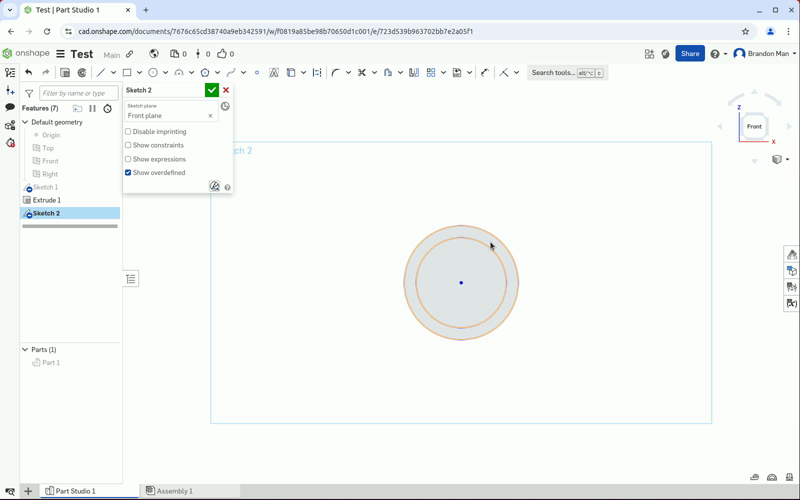
click(490, 241)
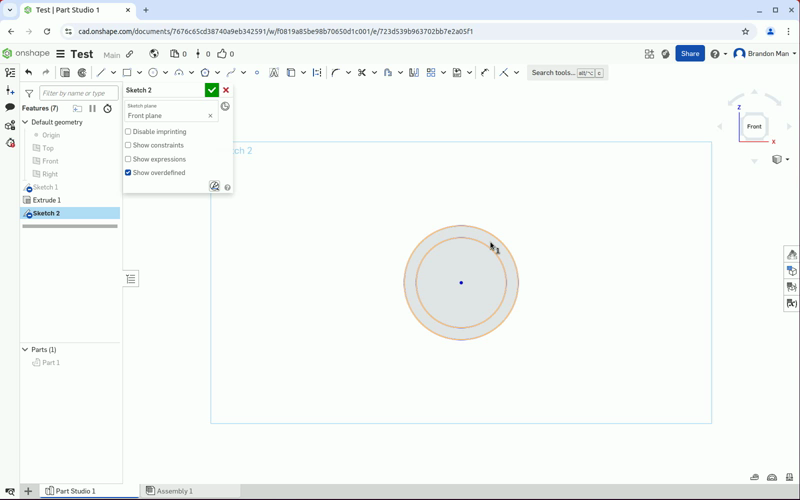
mouse_move(73, 352)
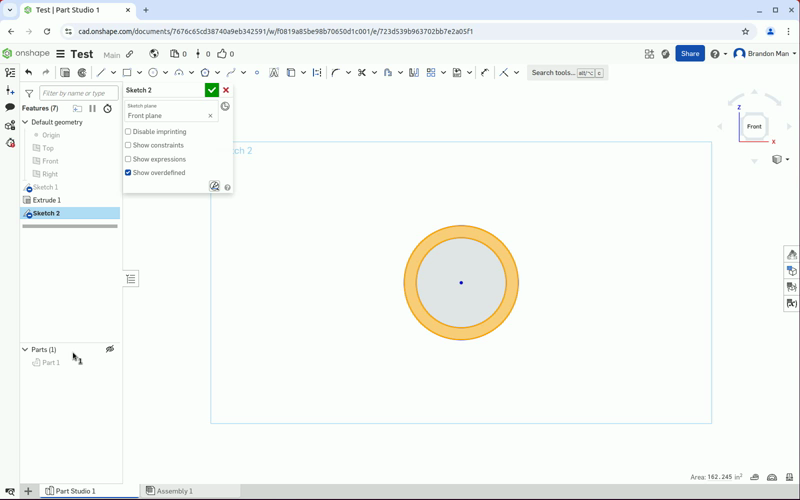
key(shift+y)
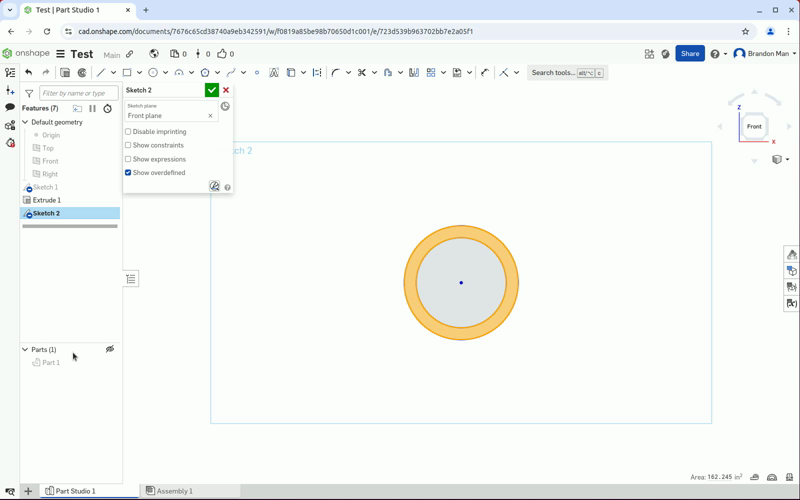
key(shift+e)
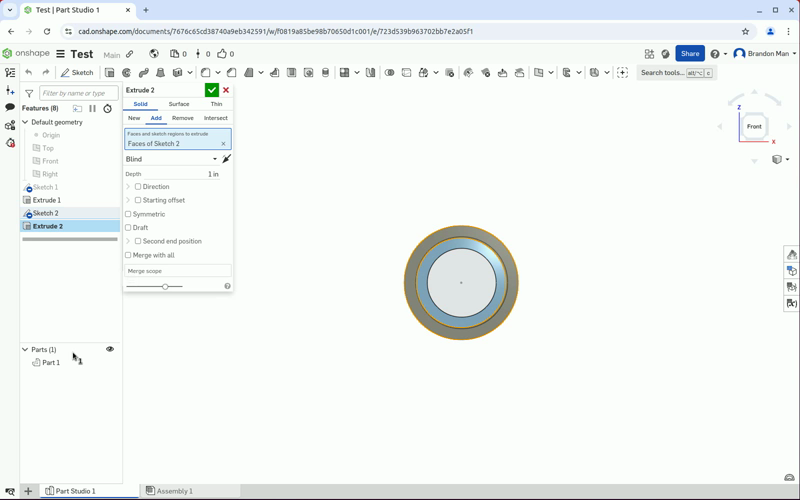
mouse_move(143, 106)
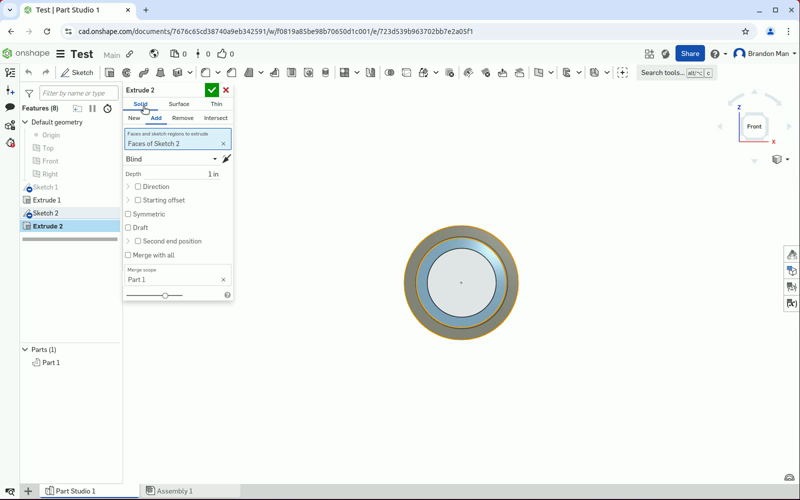
click(143, 106)
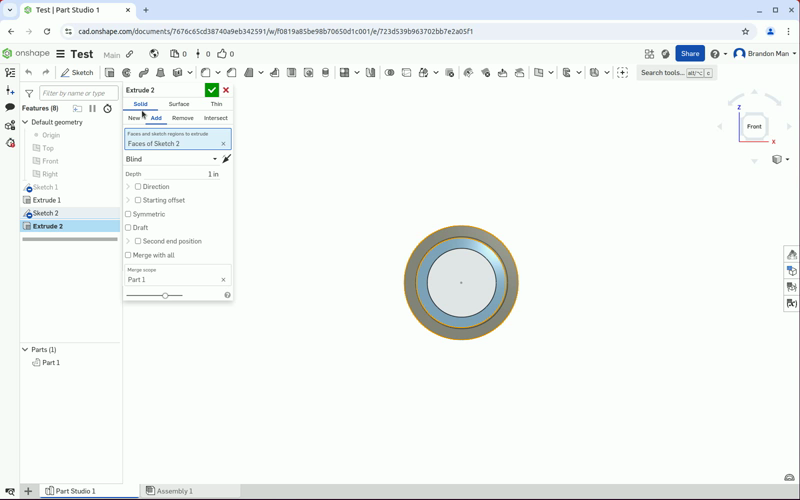
mouse_move(137, 120)
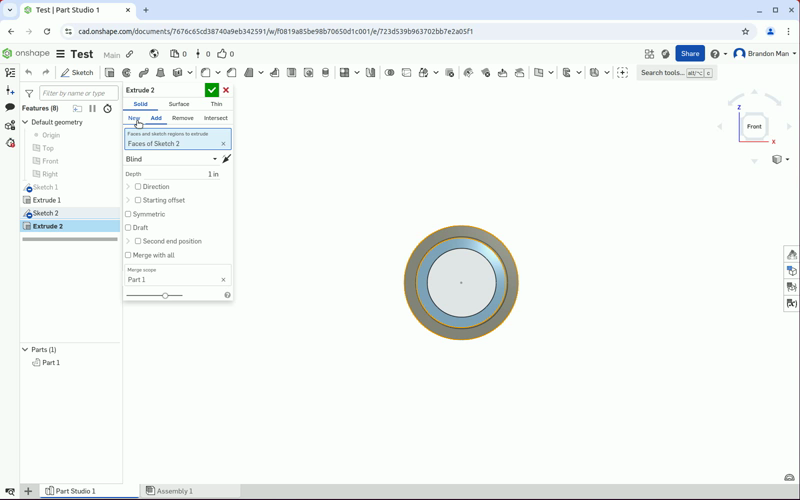
click(137, 120)
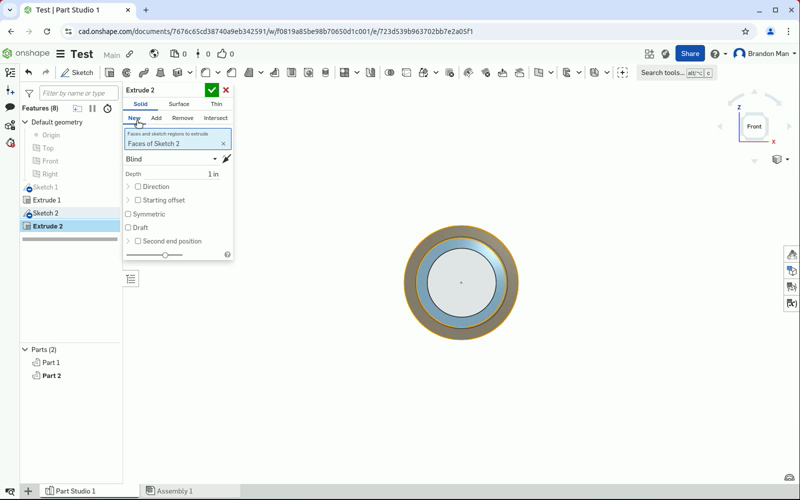
key(tab, 4)
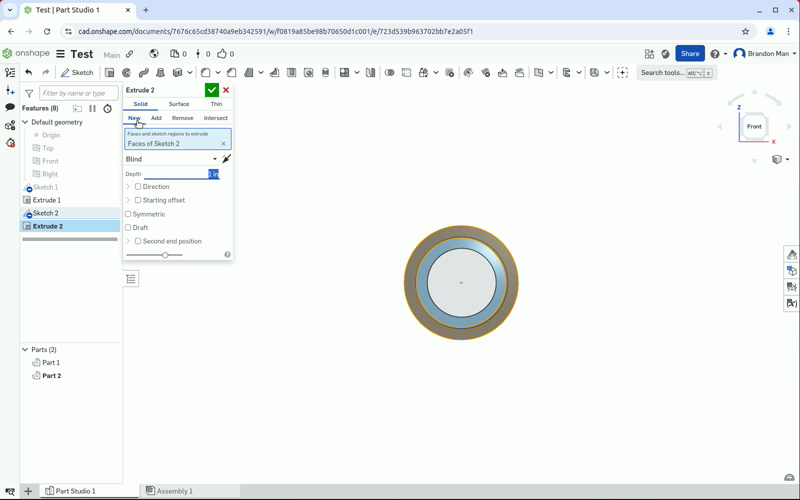
text(4.574)
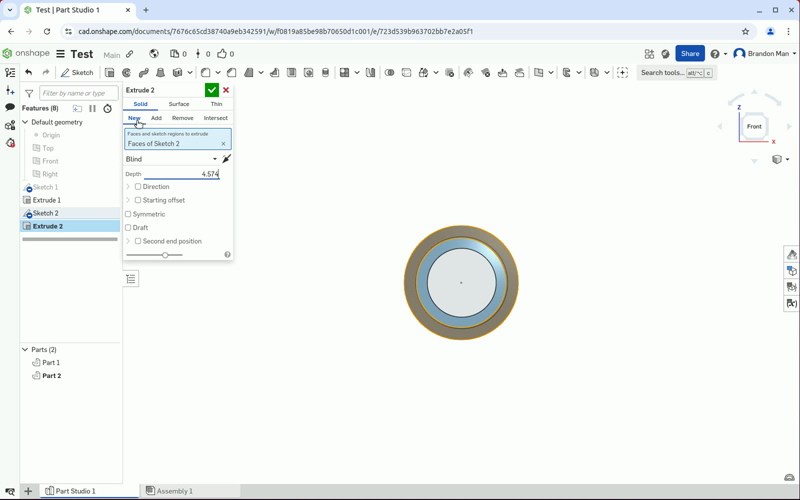
key(enter)
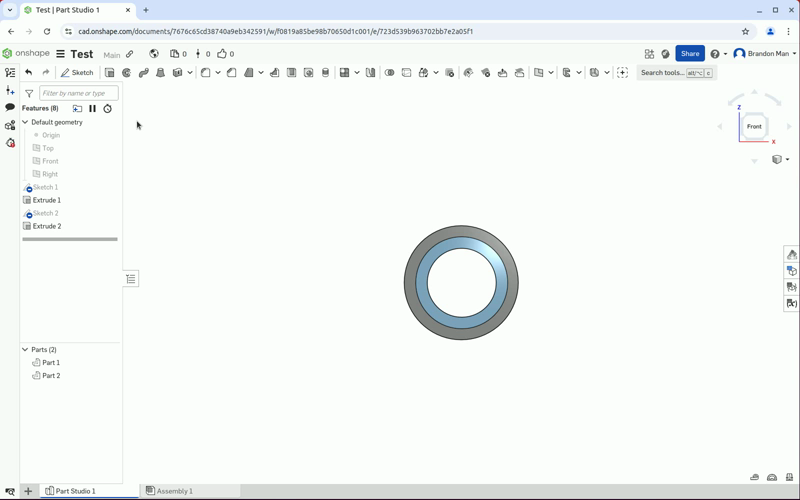
key(shift+h)
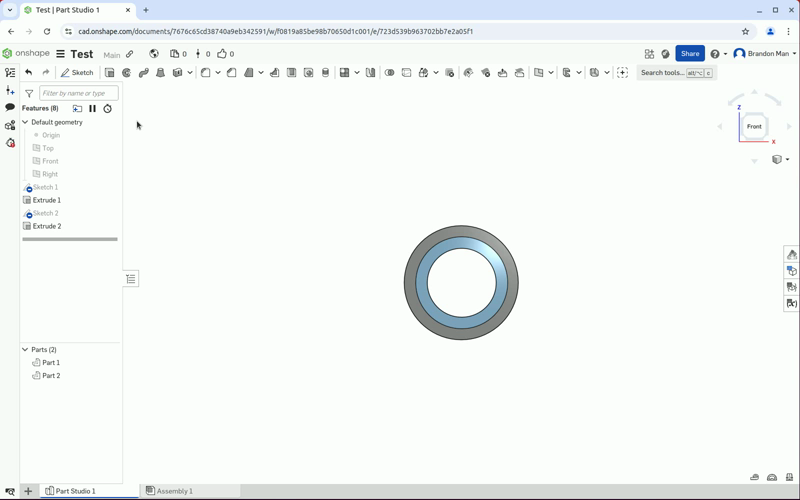
key(shift+h)
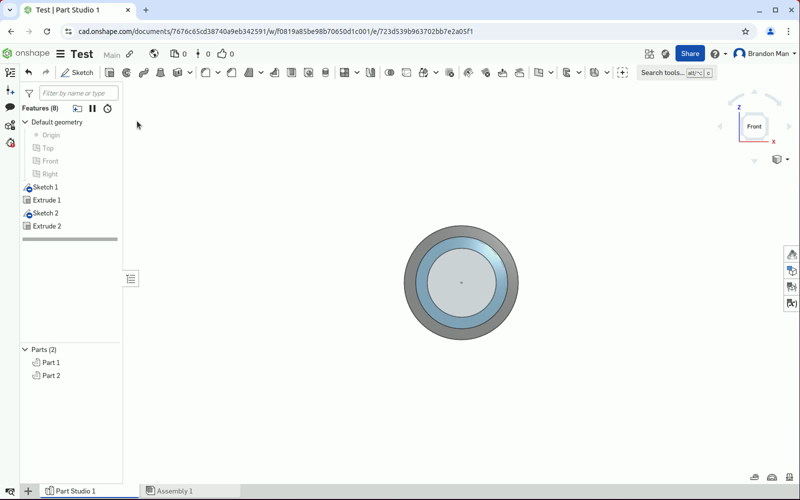
key(shift+7)
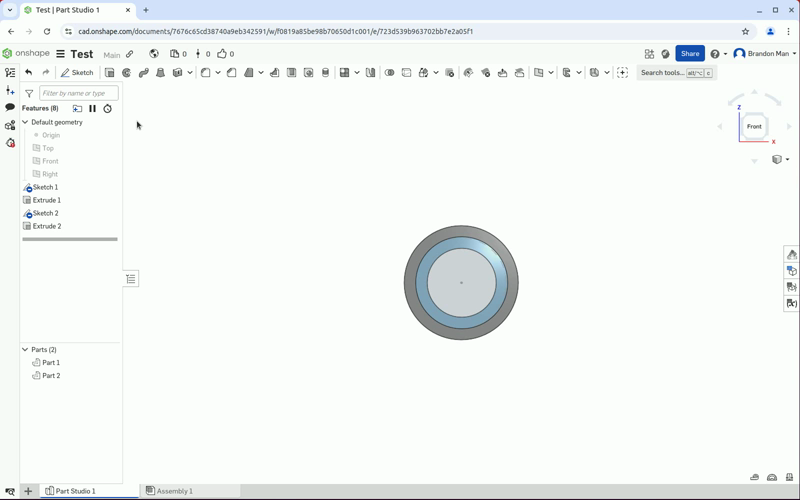
key(left, 2)
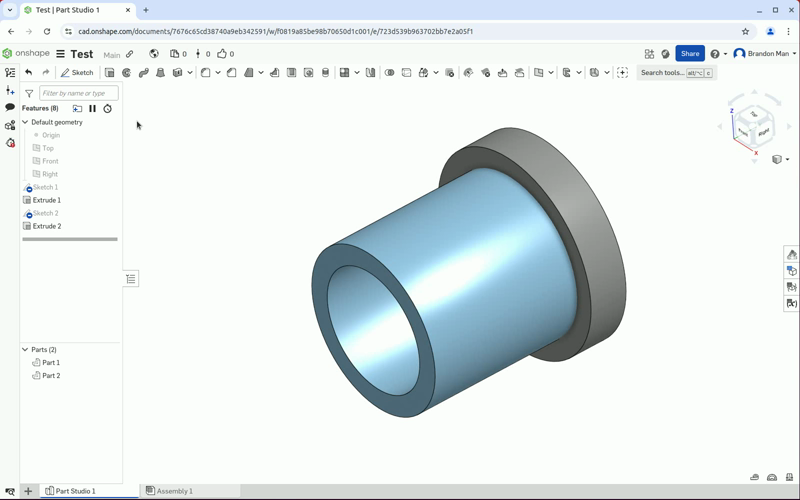
key(down, 2)
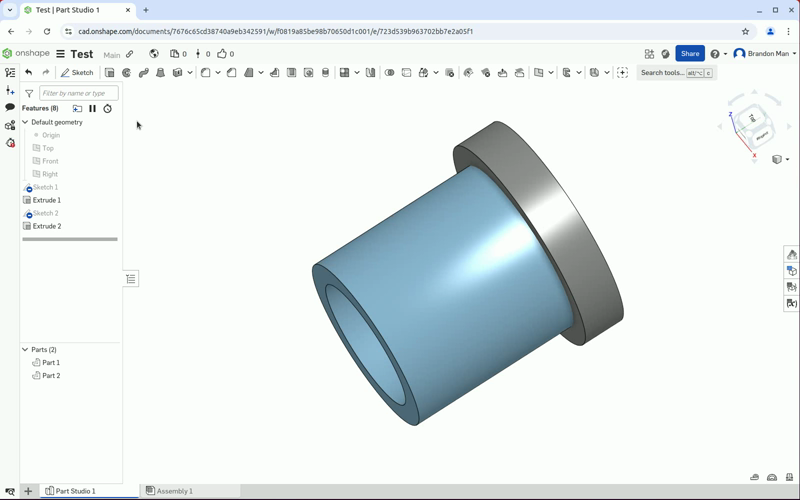
key(up, 2)
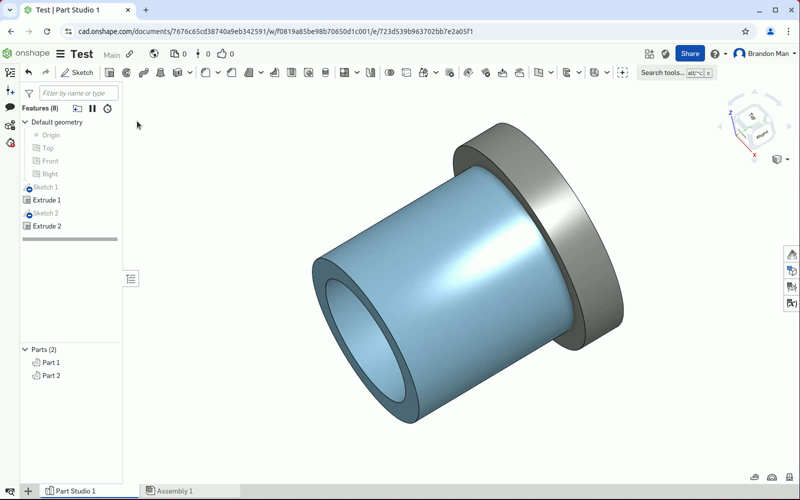
key(right, 2)
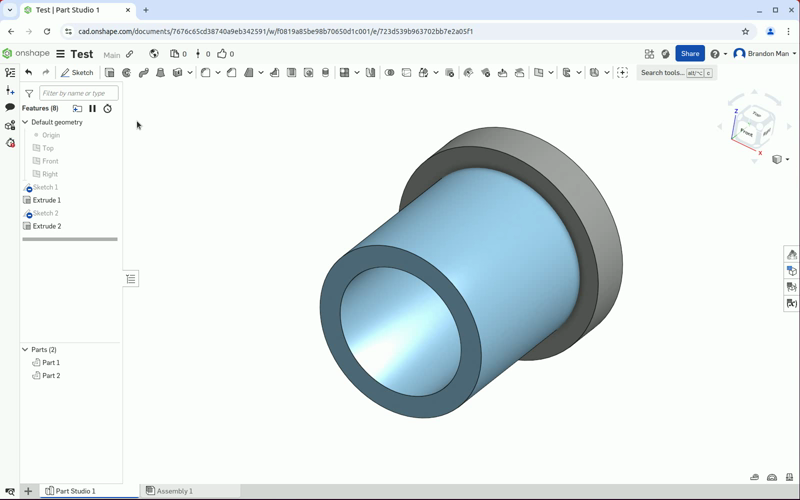
mouse_move(73, 189)
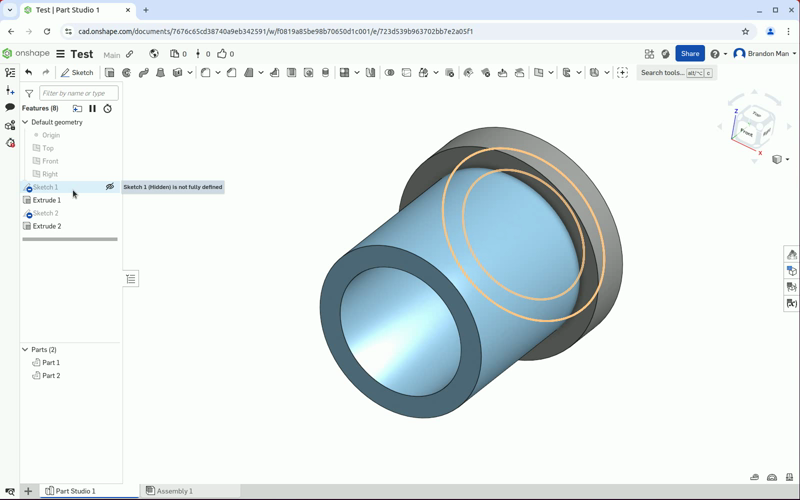
click(73, 189)